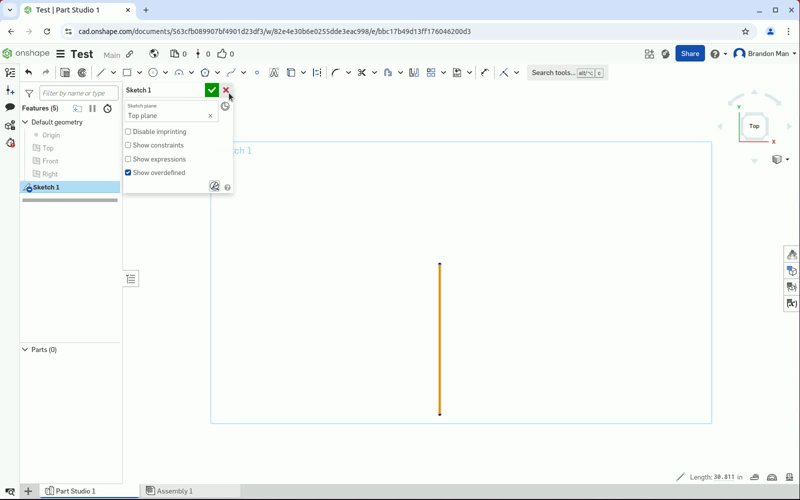
key(shift+h)
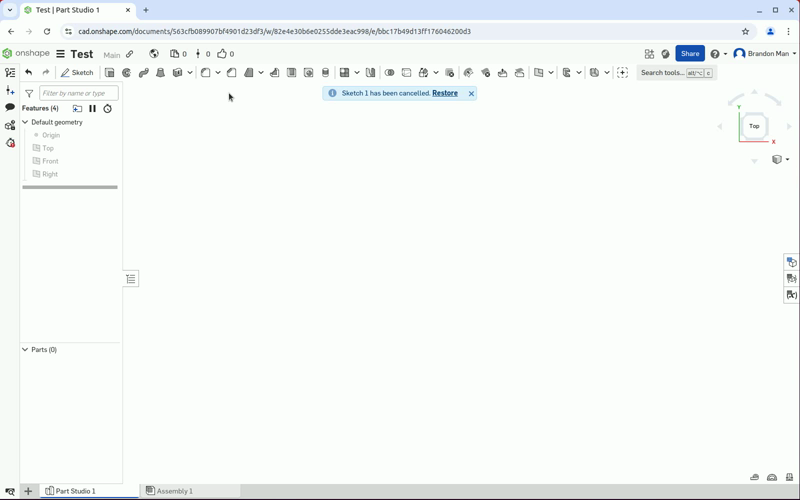
mouse_move(73, 352)
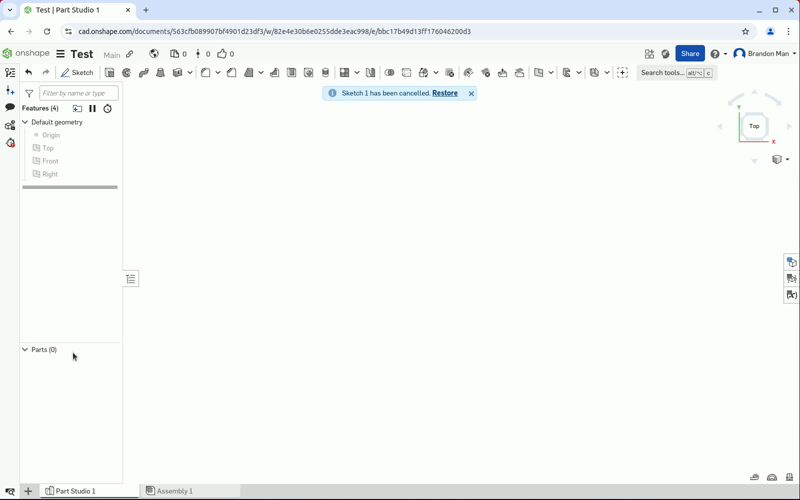
key(y)
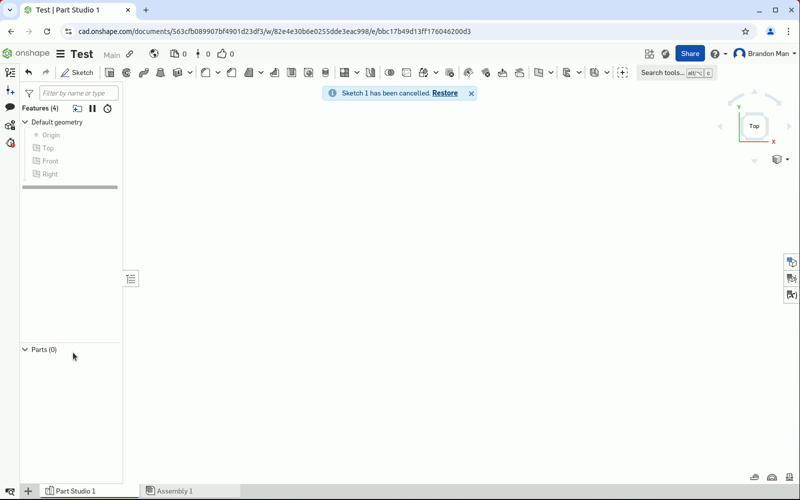
key(shift+p)
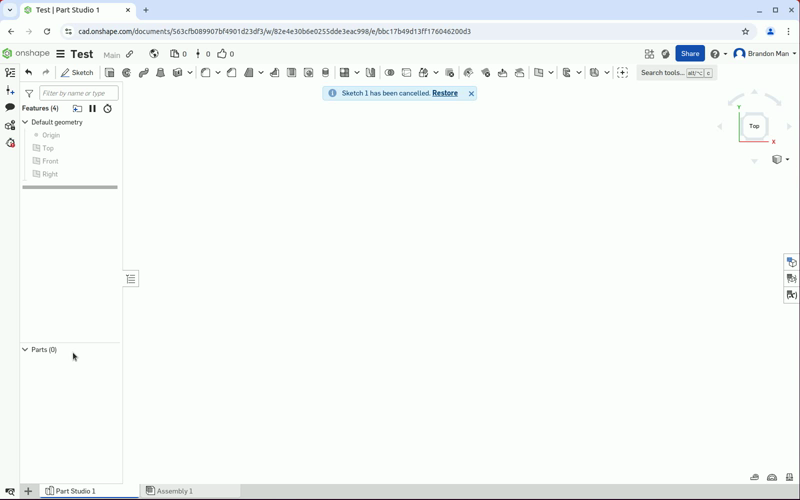
key(space)
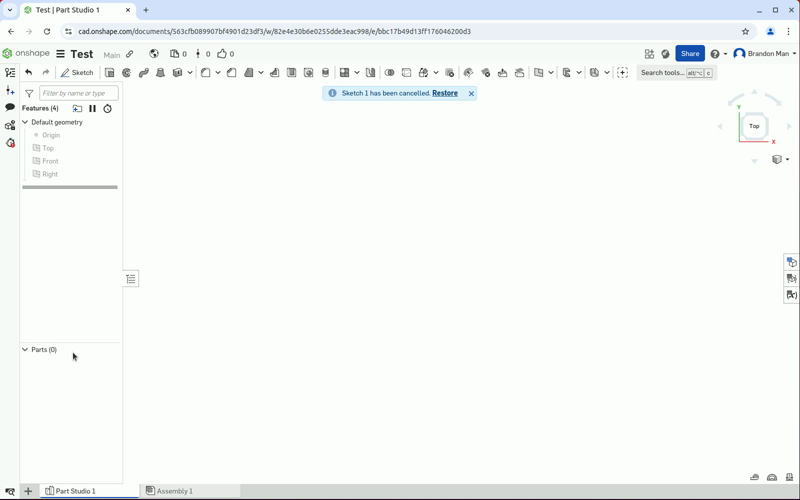
key_down(shift)
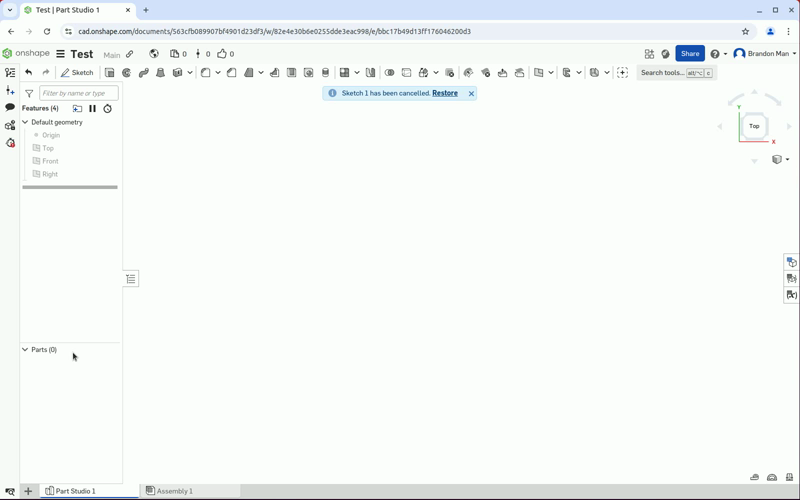
key(up)
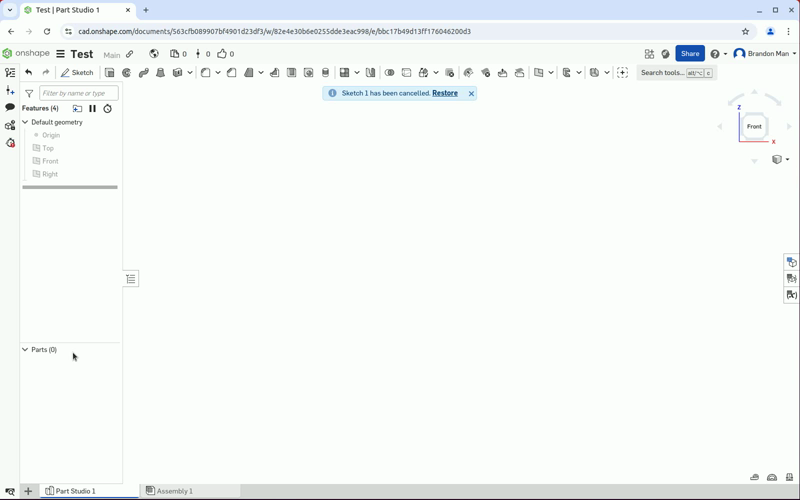
key_up(shift)
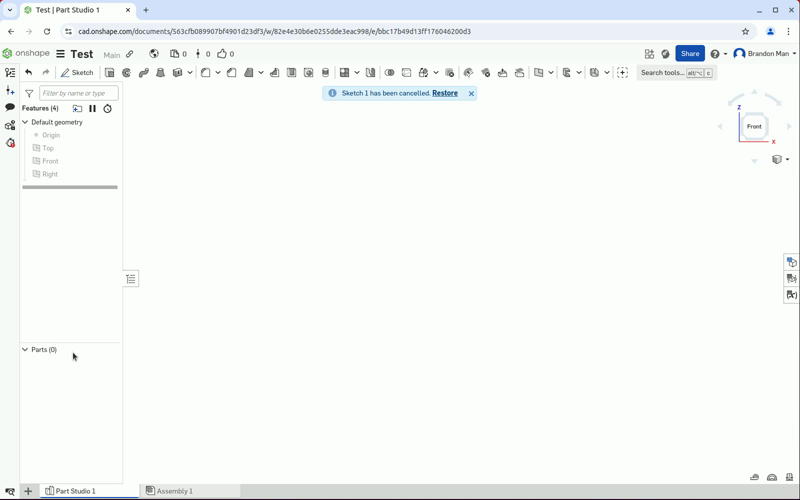
mouse_move(73, 352)
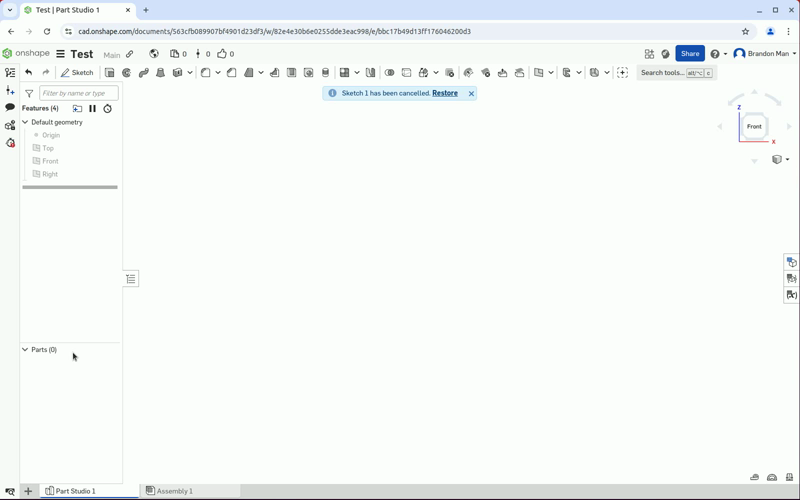
key(shift+y)
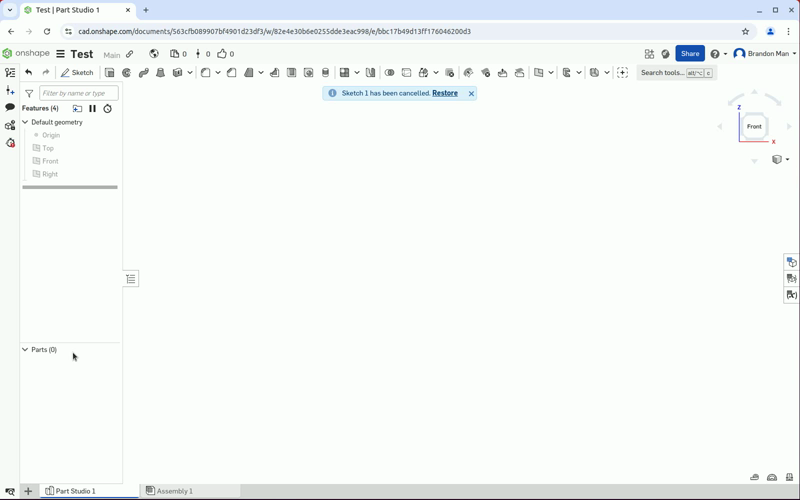
key(shift+s)
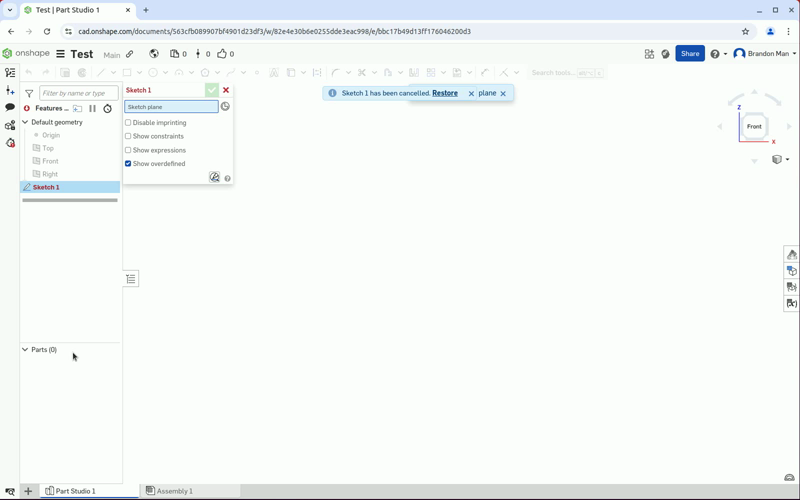
mouse_move(73, 163)
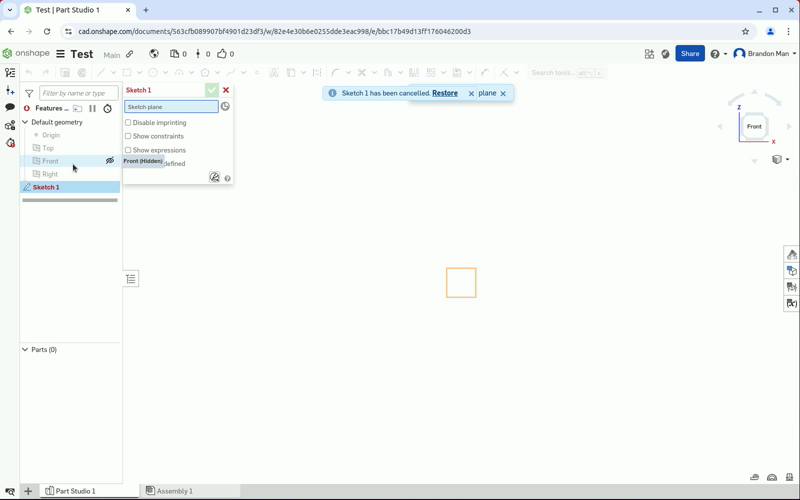
click(73, 163)
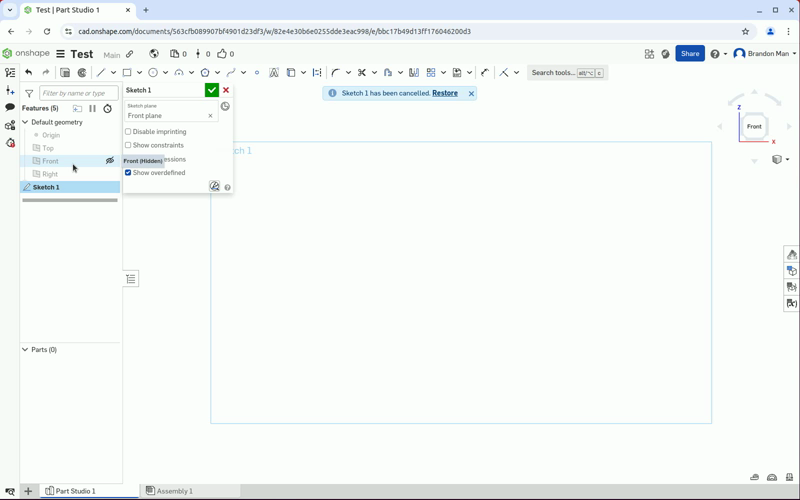
mouse_move(73, 352)
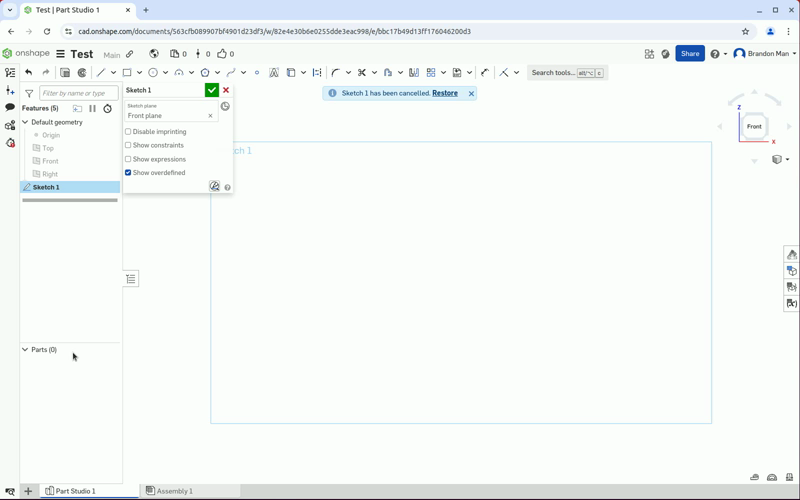
key(y)
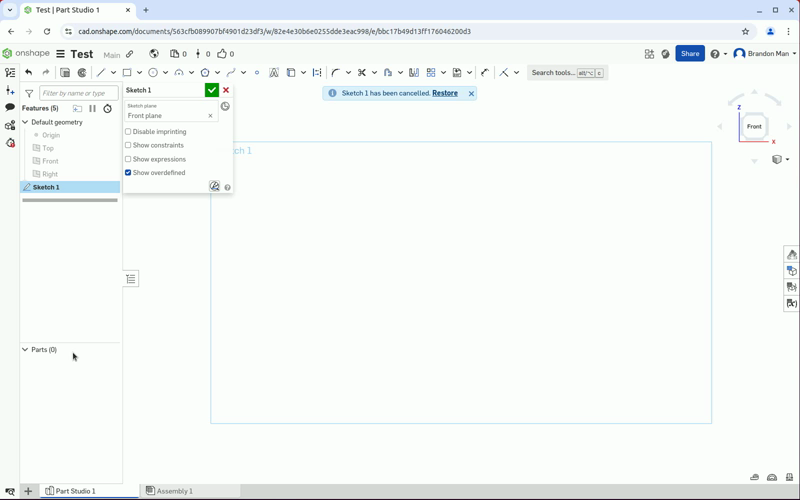
key(c)
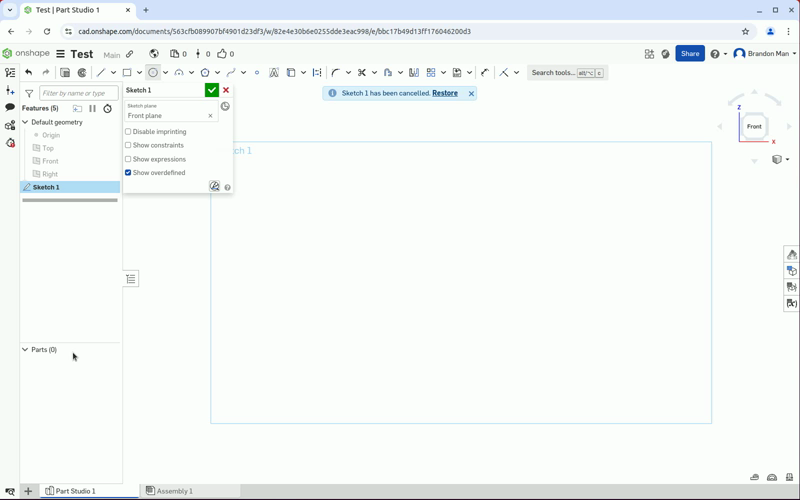
key_down(shift)
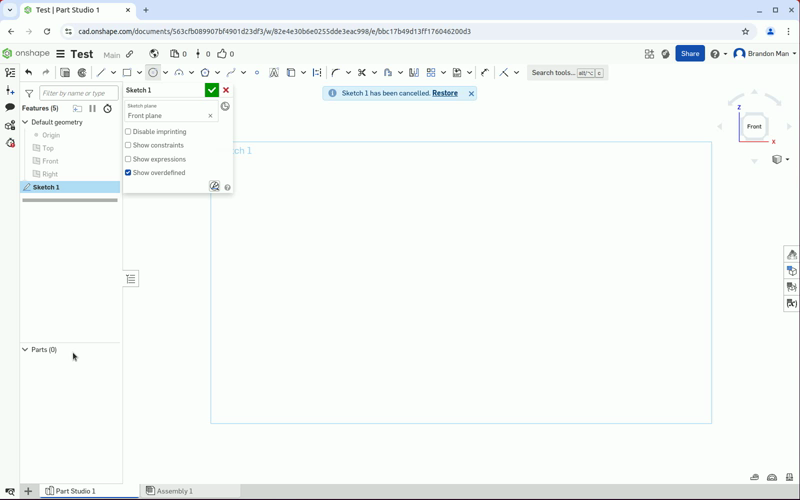
mouse_move(461, 282)
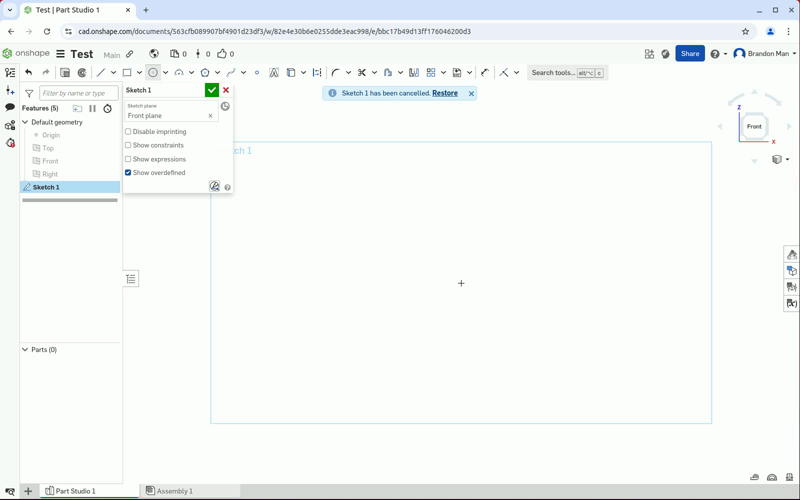
click(461, 282)
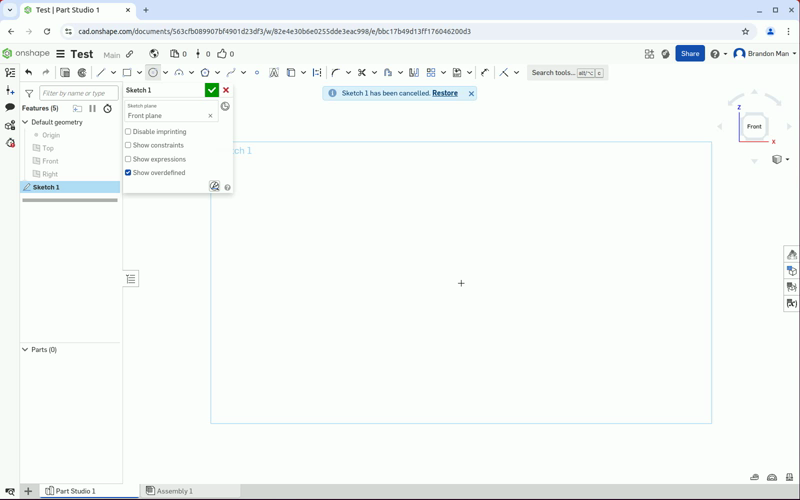
key_up(shift)
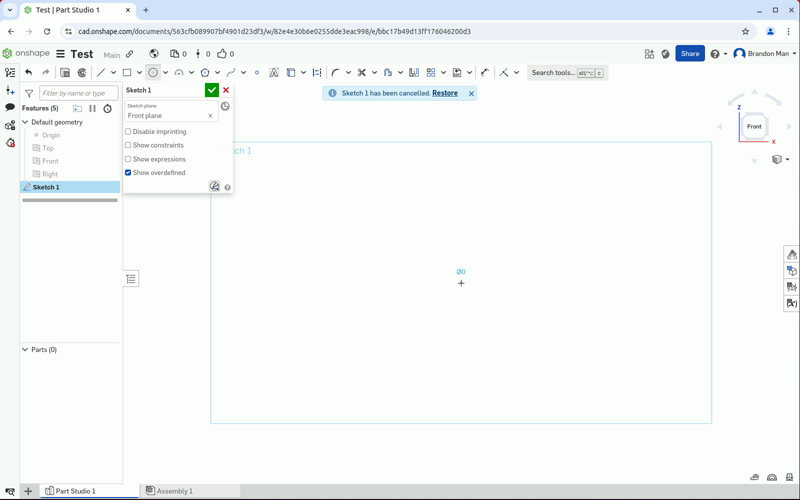
mouse_move(574, 282)
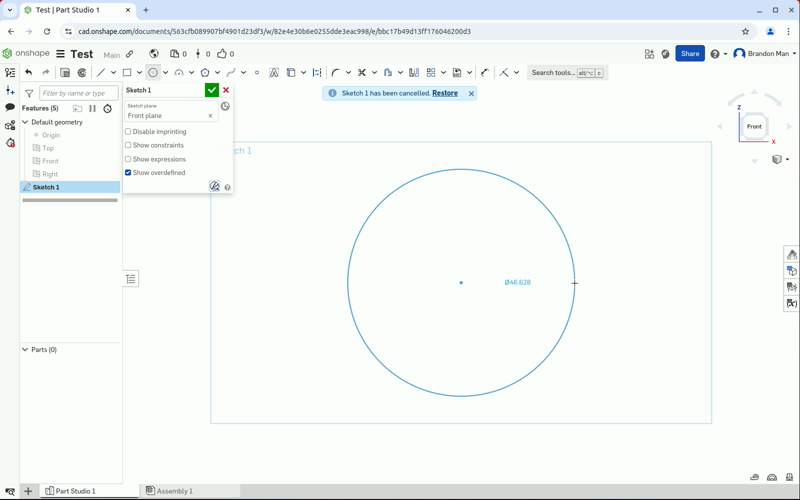
click(574, 282)
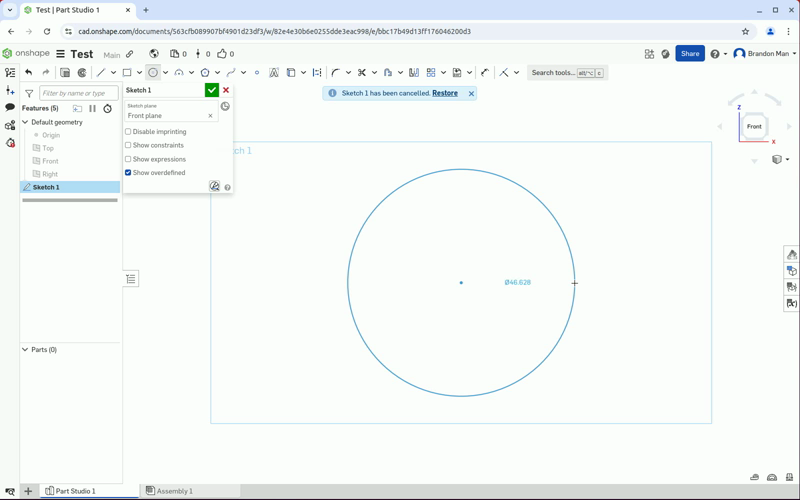
key(esc)
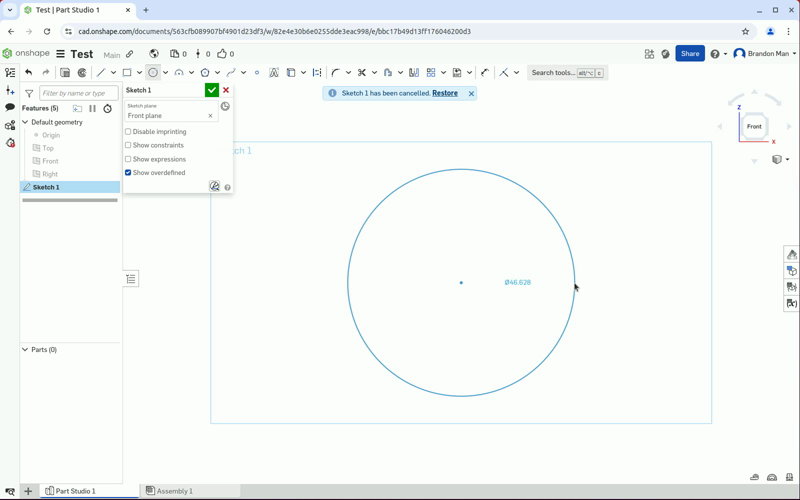
mouse_move(398, 285)
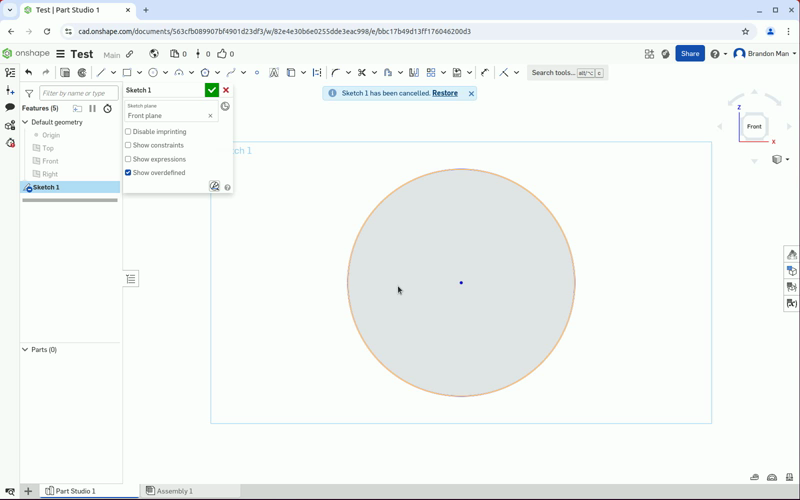
click(398, 285)
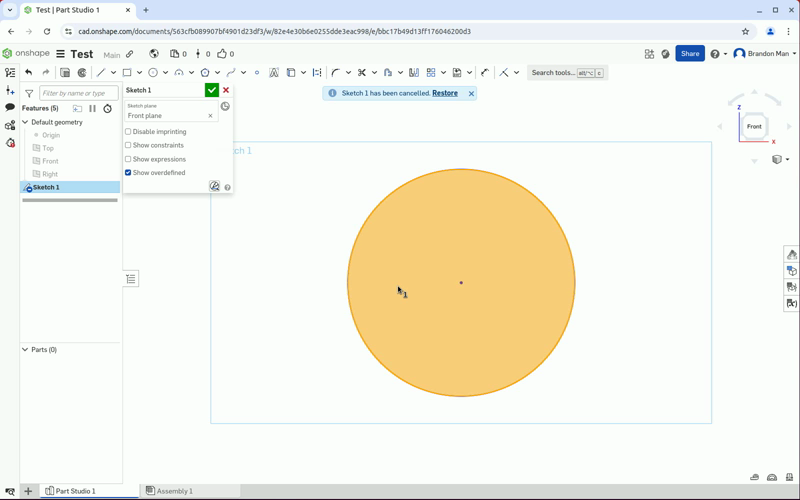
mouse_move(73, 352)
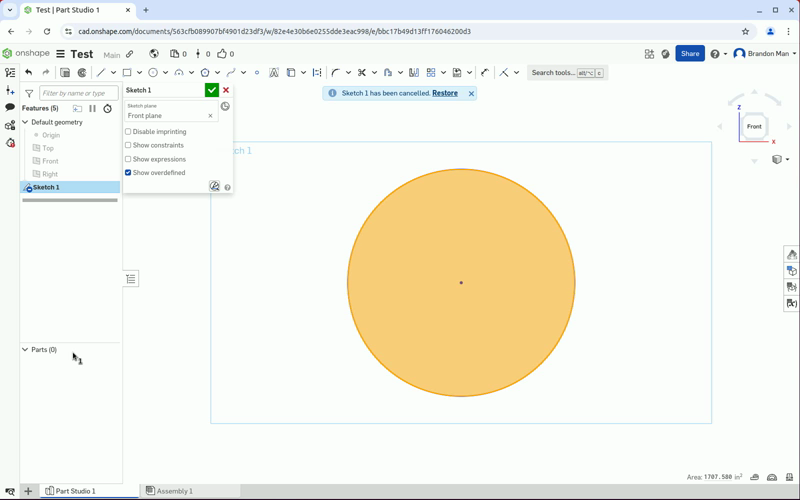
key(shift+y)
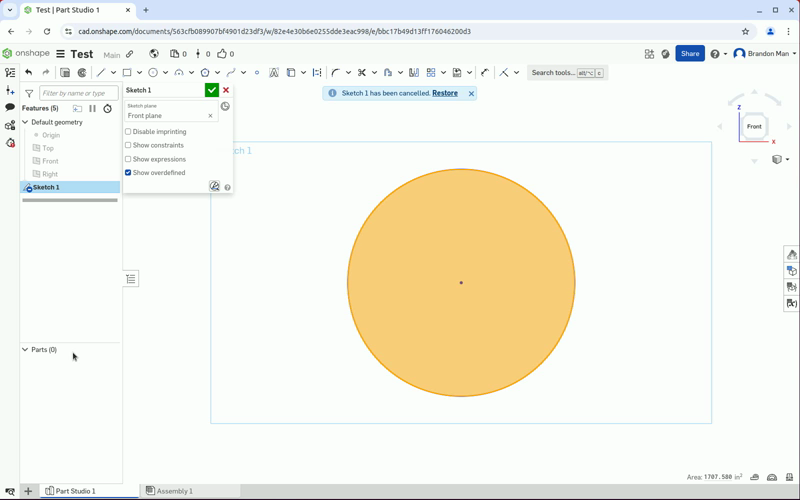
key(shift+e)
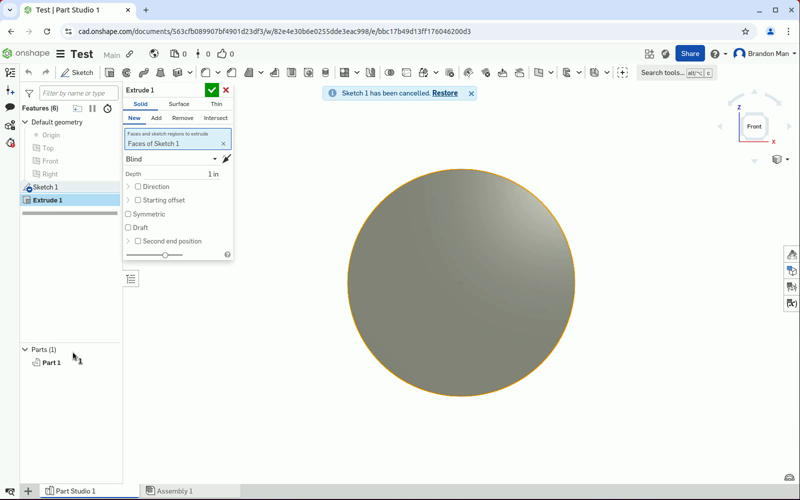
mouse_move(143, 106)
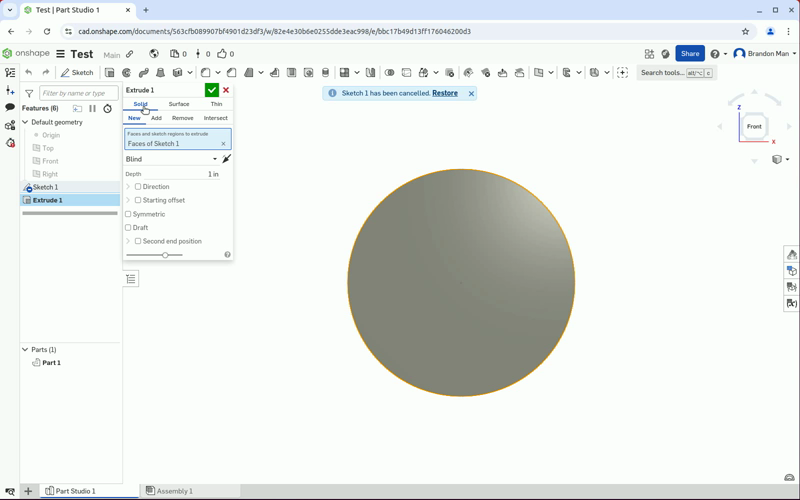
click(143, 106)
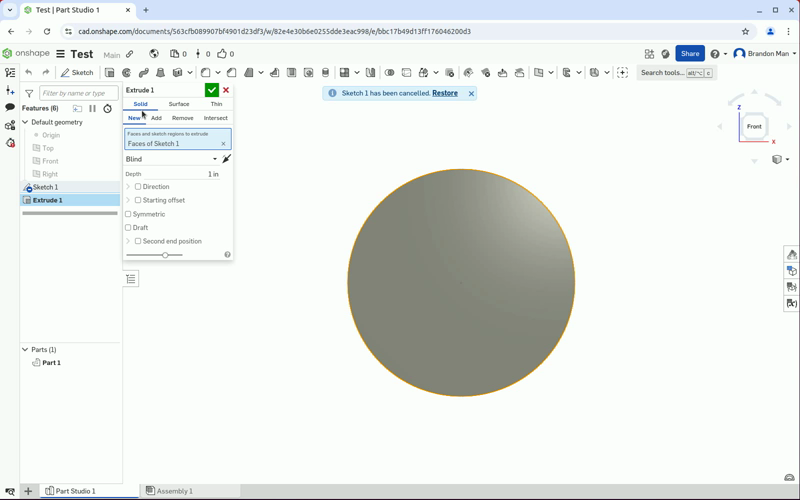
mouse_move(137, 120)
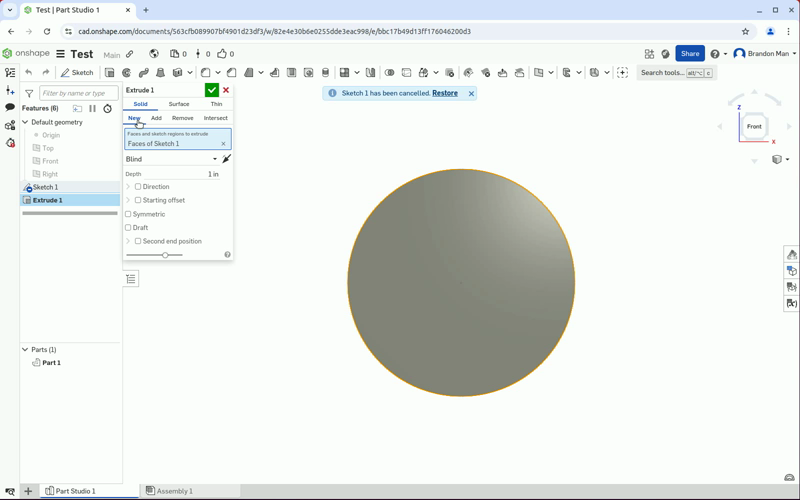
click(137, 120)
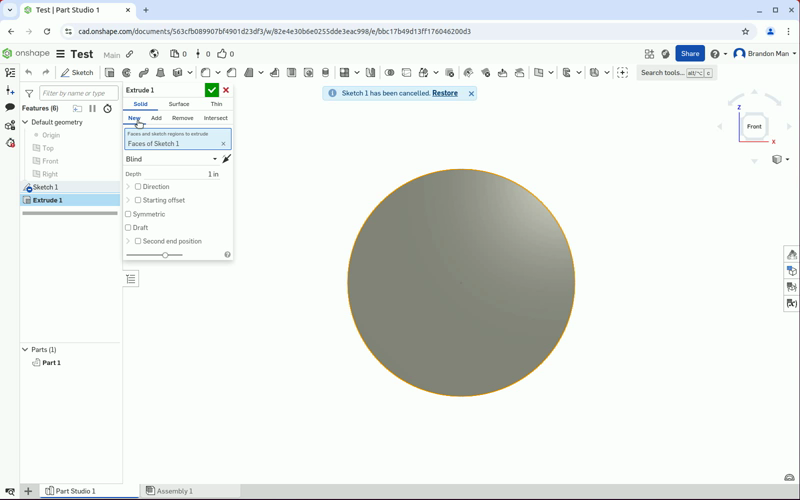
key(tab, 4)
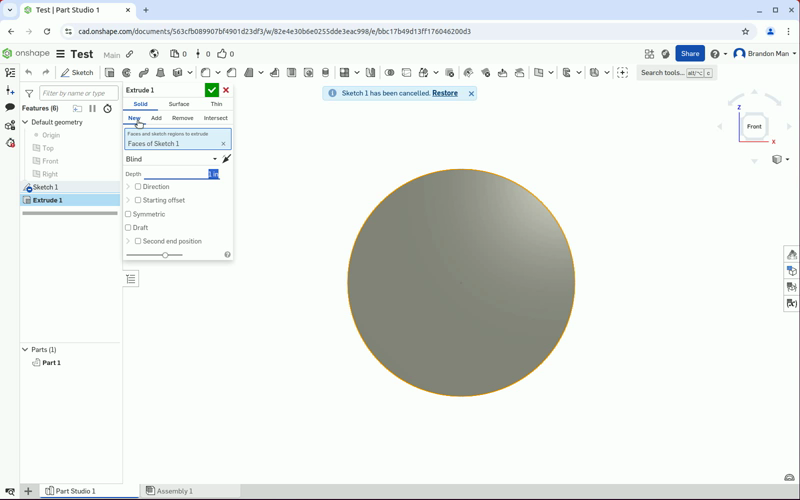
text(1.204)
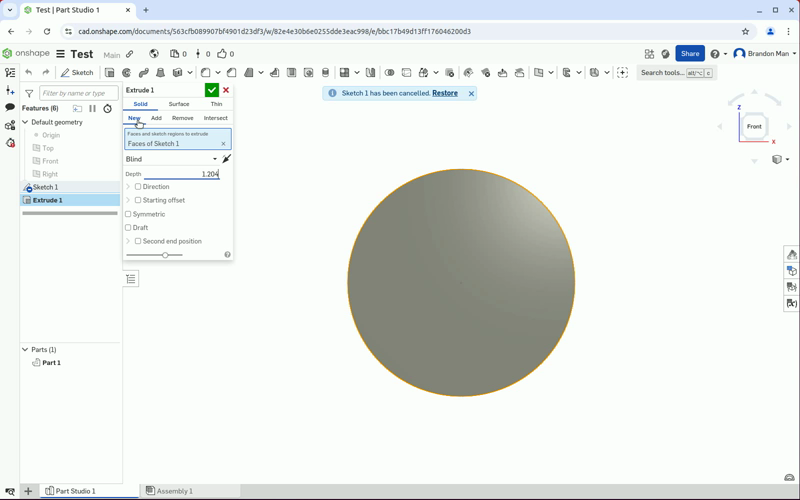
key(enter)
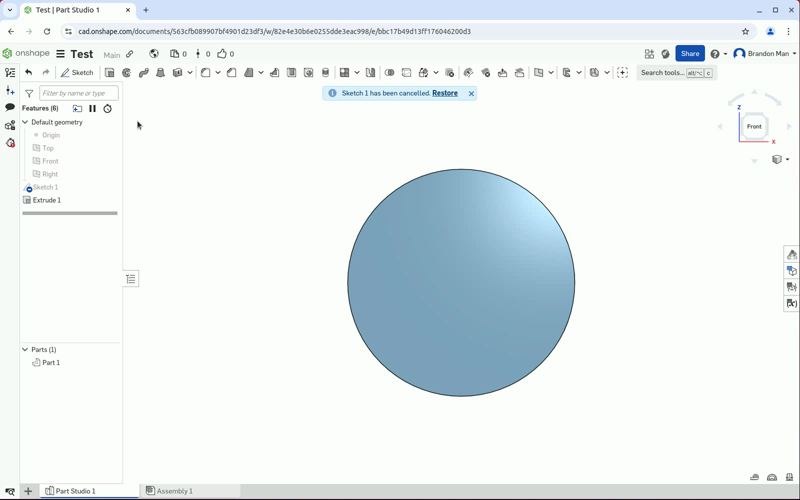
key(shift+h)
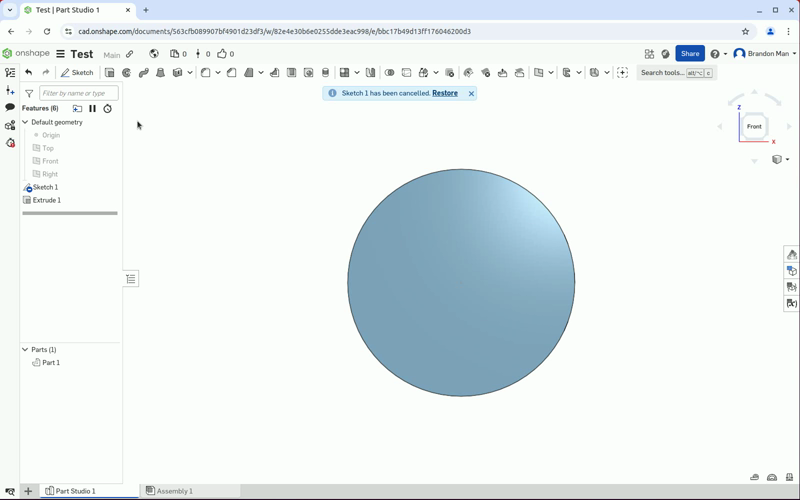
key(shift+h)
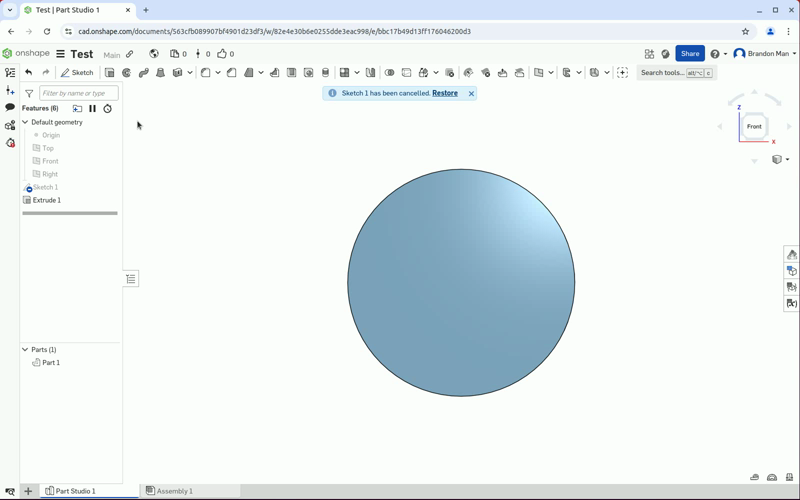
mouse_move(73, 189)
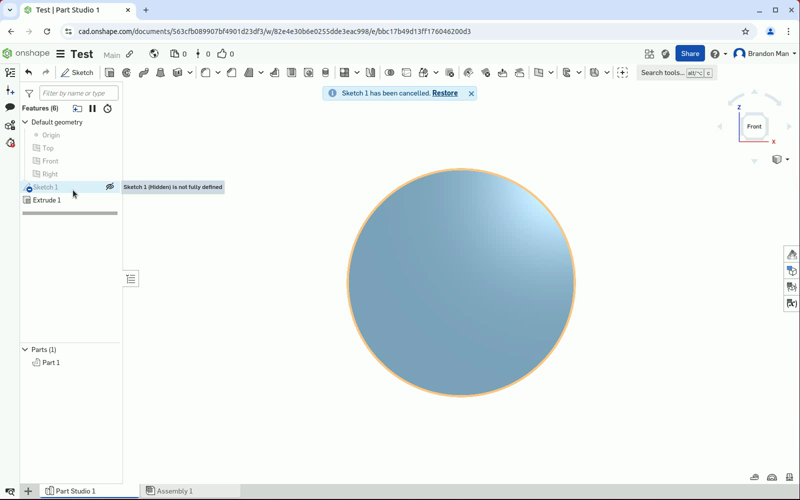
click(73, 189)
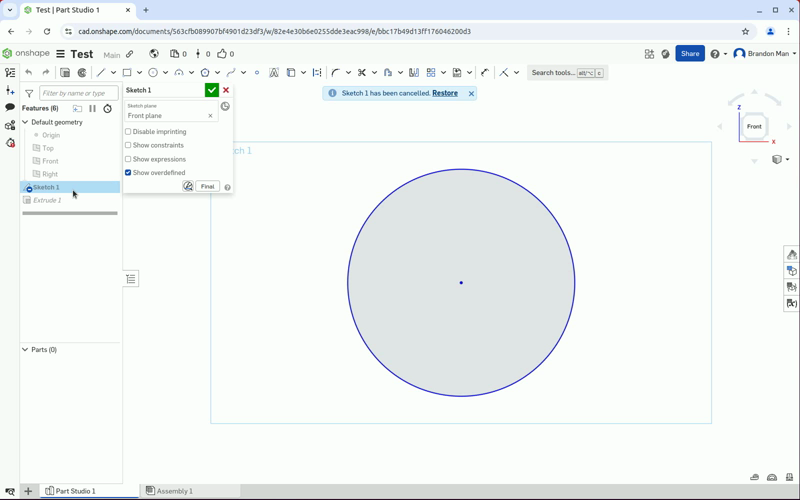
mouse_move(229, 92)
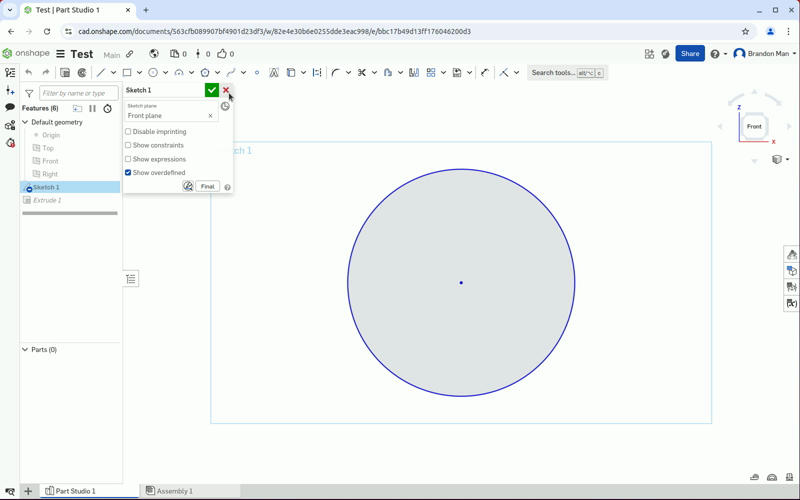
click(229, 92)
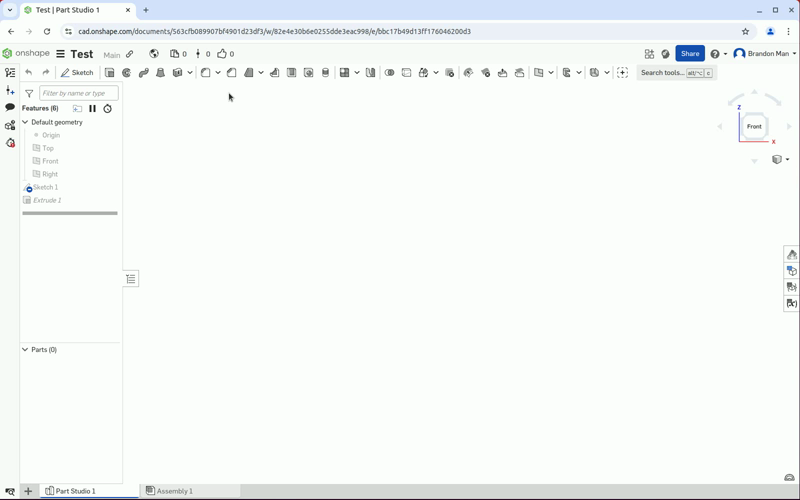
mouse_move(541, 75)
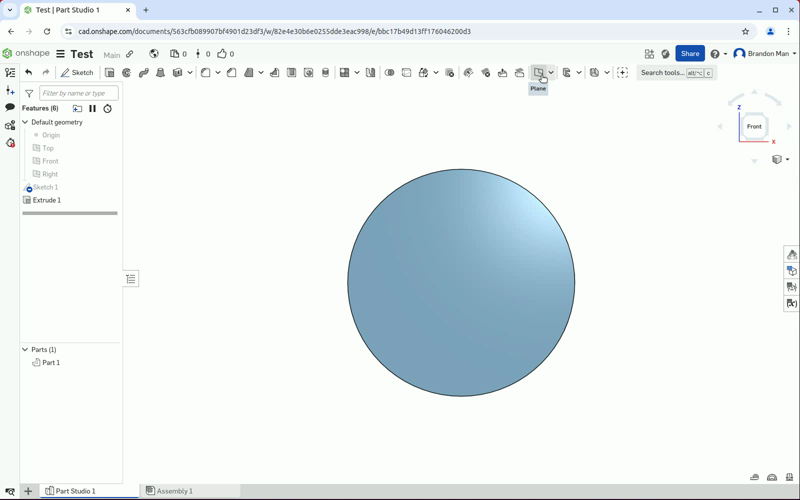
click(541, 75)
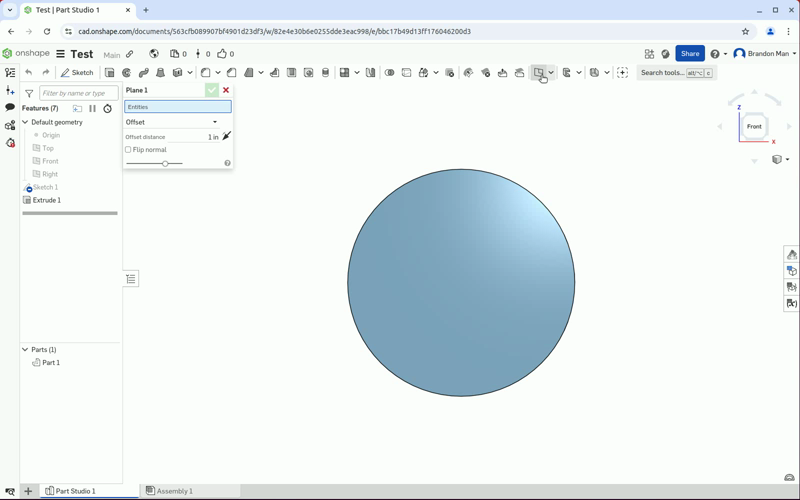
mouse_move(73, 163)
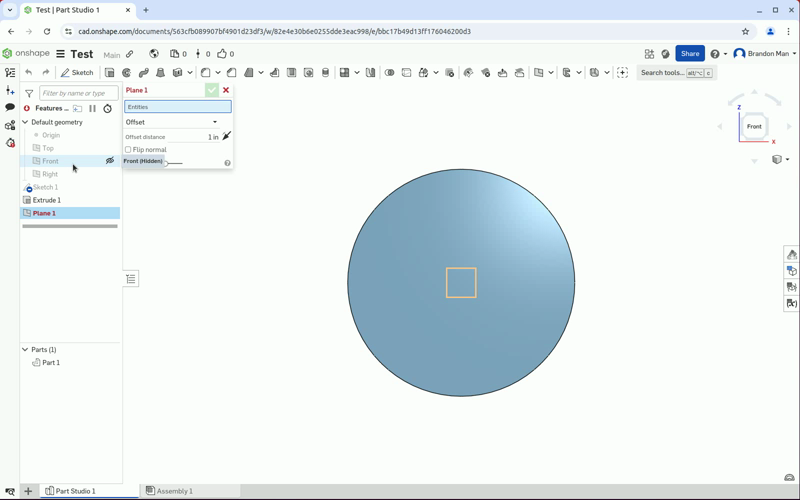
click(73, 163)
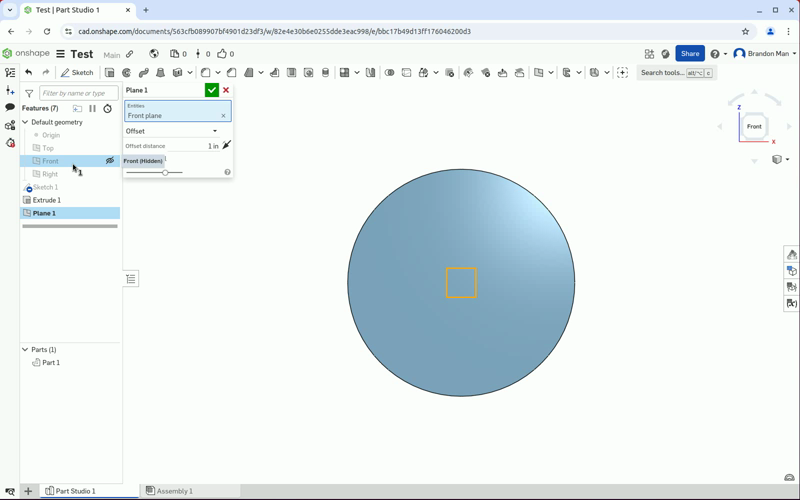
key(tab, 2)
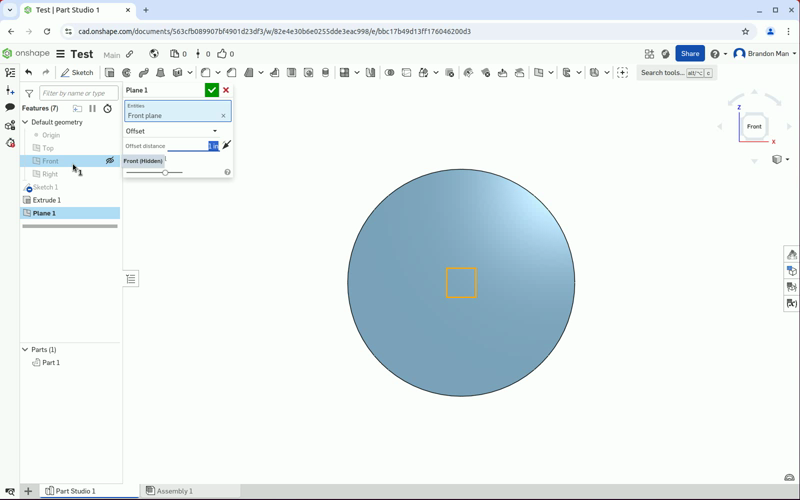
text(1.202)
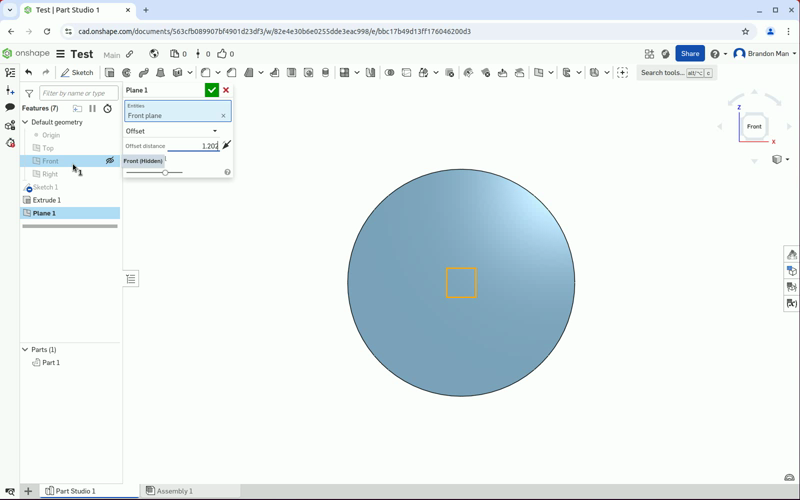
key(enter, 2)
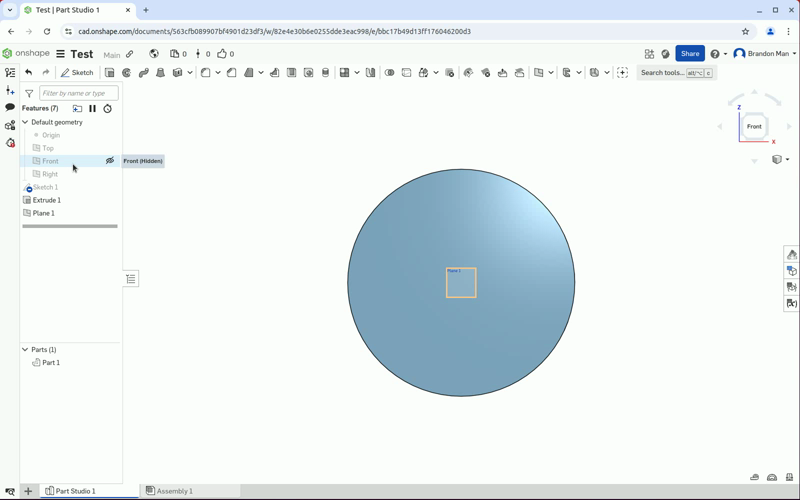
key(shift+s)
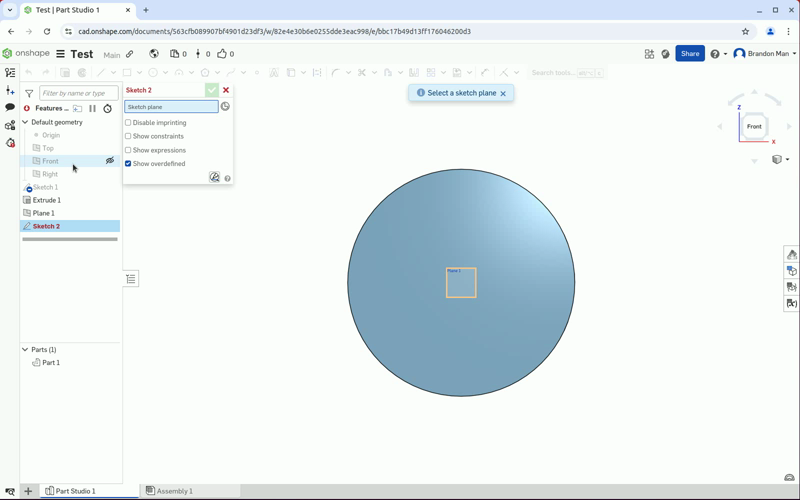
mouse_move(73, 215)
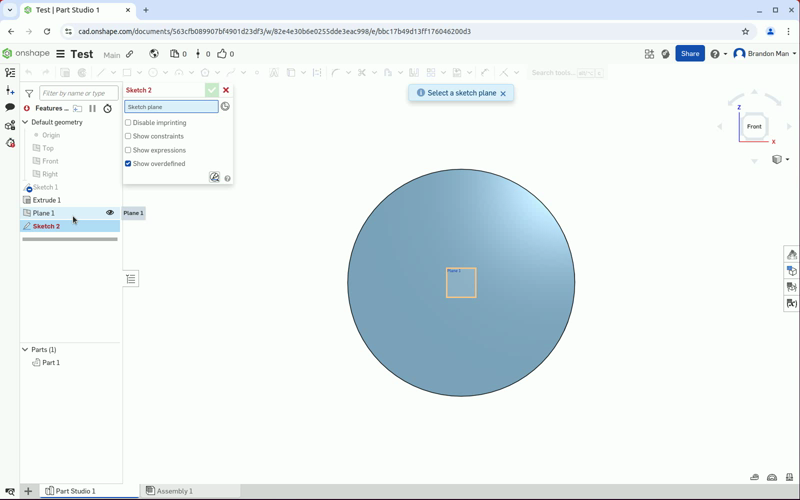
click(73, 215)
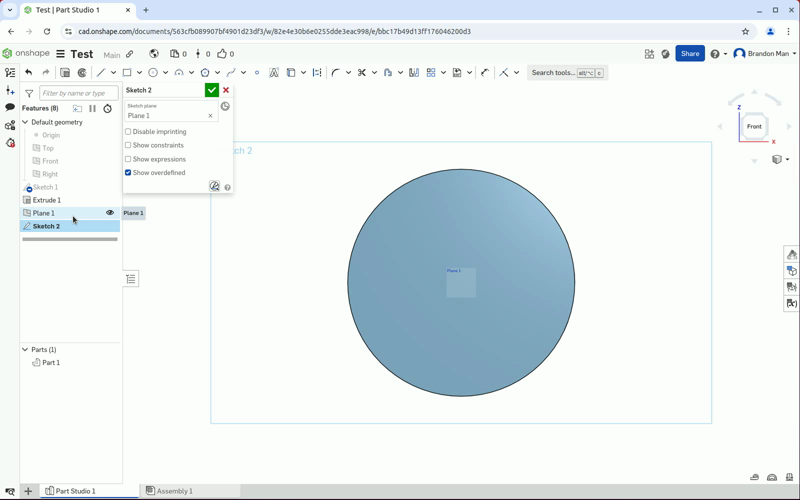
mouse_move(73, 352)
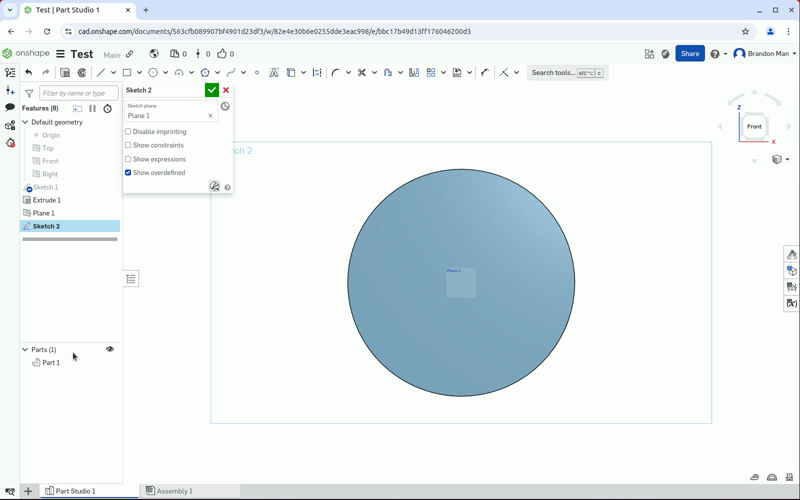
key(y)
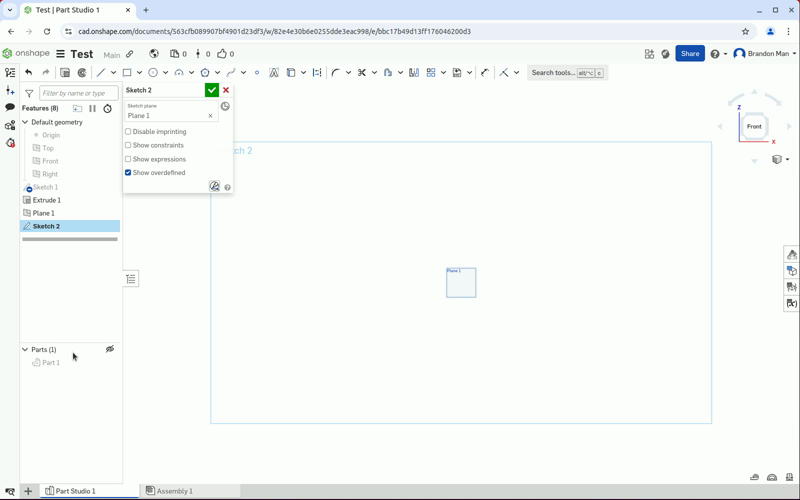
key(c)
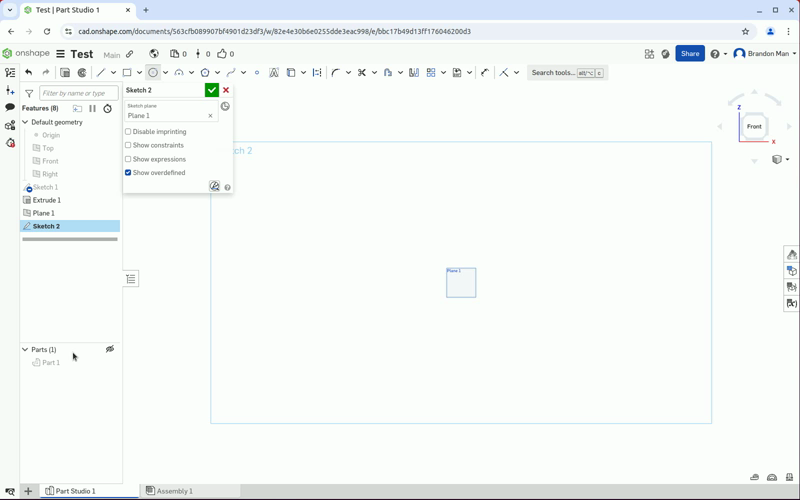
key_down(shift)
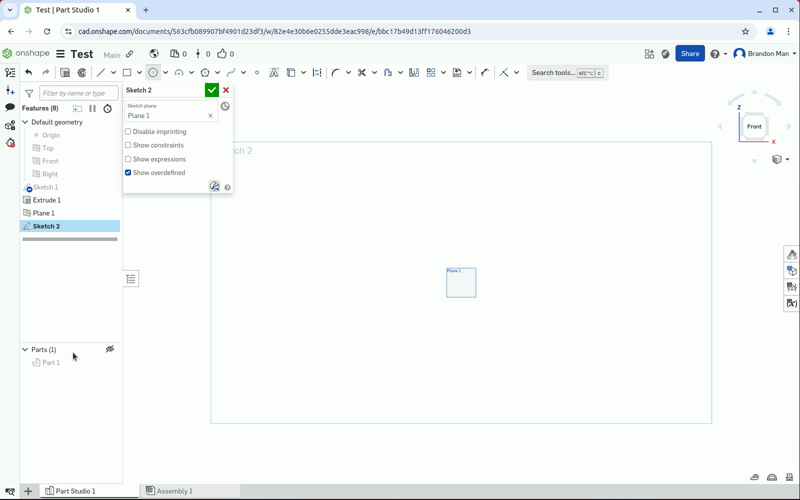
mouse_move(461, 282)
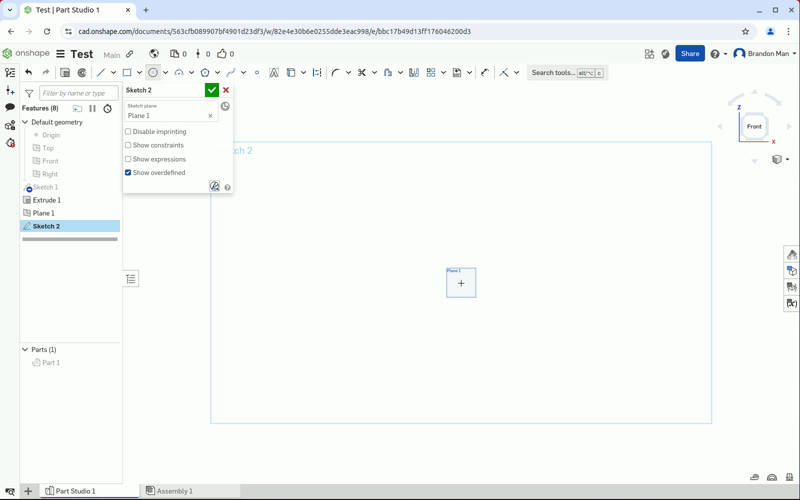
click(461, 282)
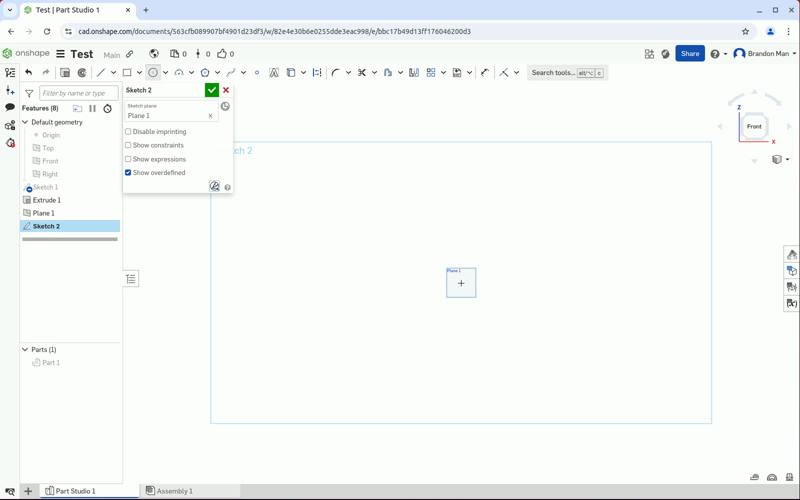
key_up(shift)
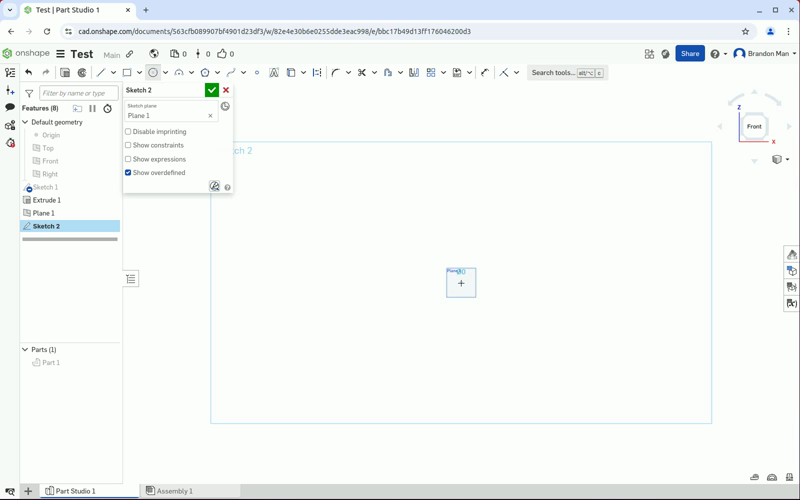
mouse_move(466, 282)
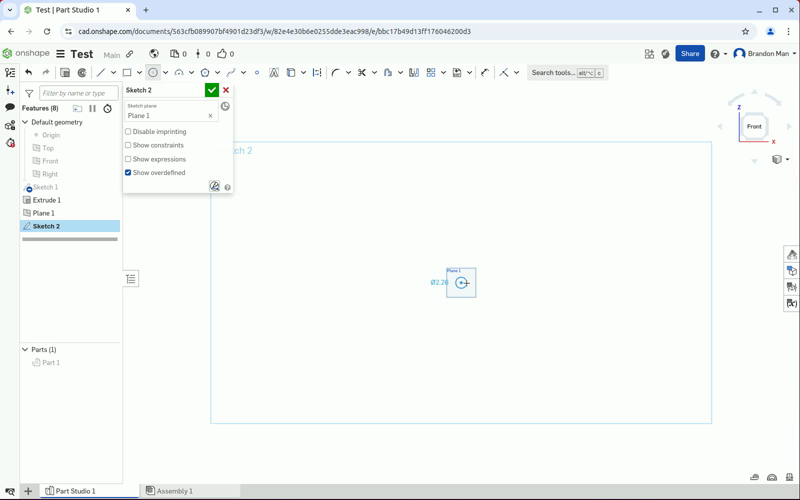
click(466, 282)
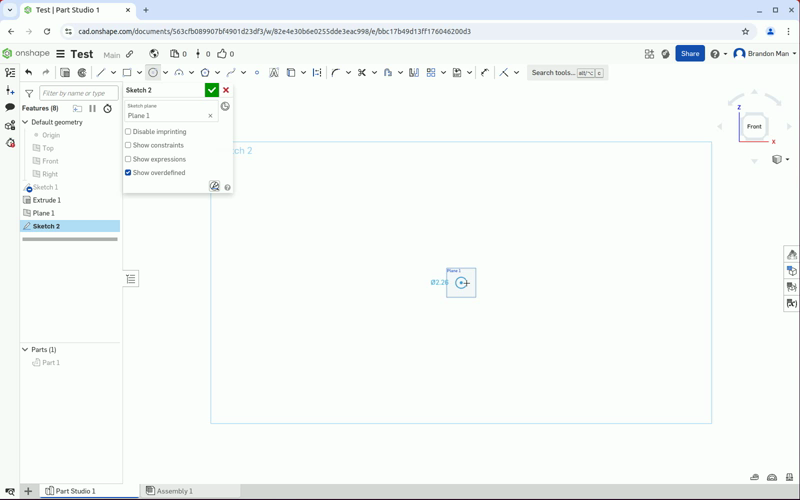
key(esc)
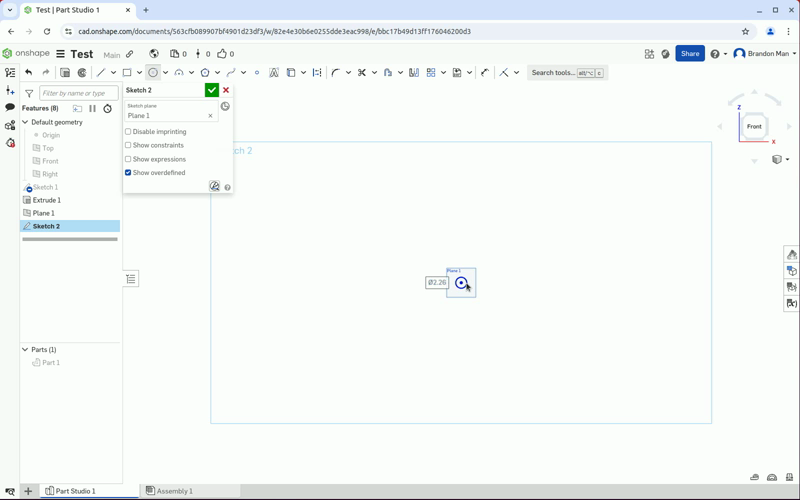
mouse_move(460, 285)
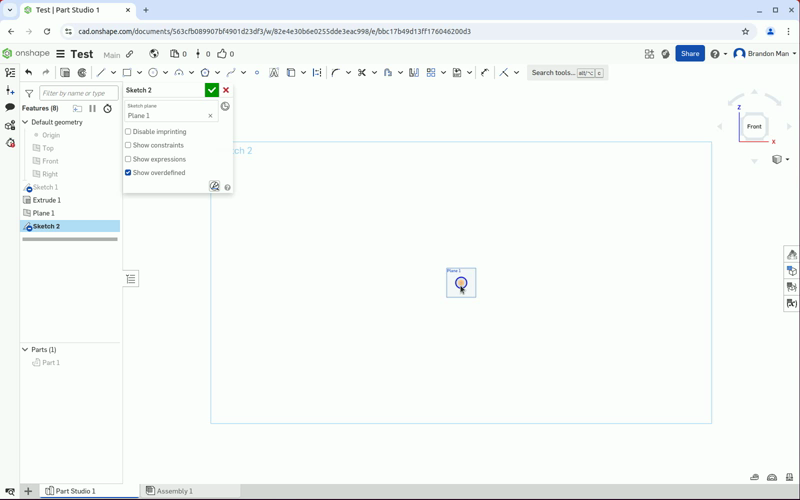
scroll(6)
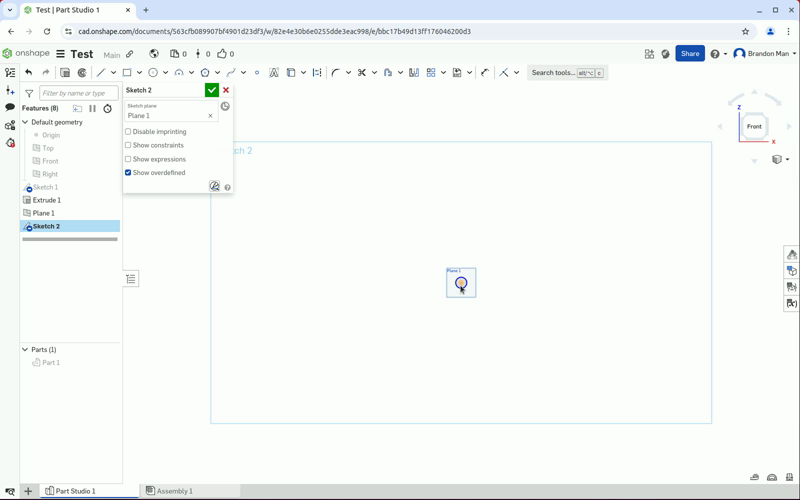
scroll(6)
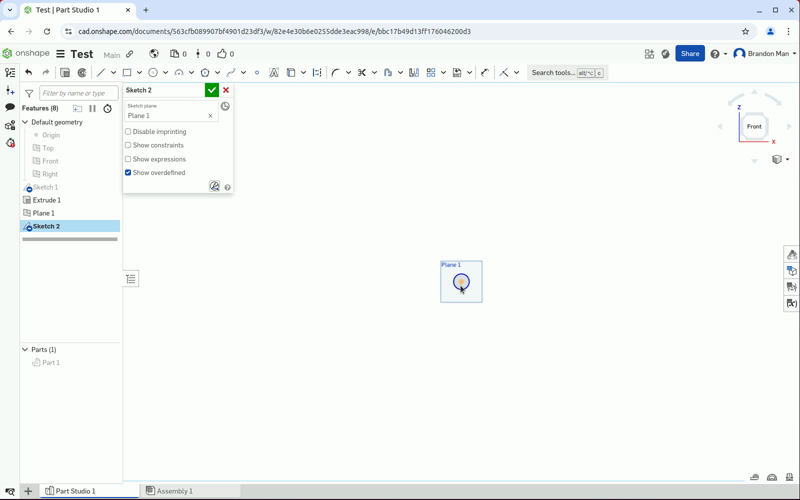
scroll(6)
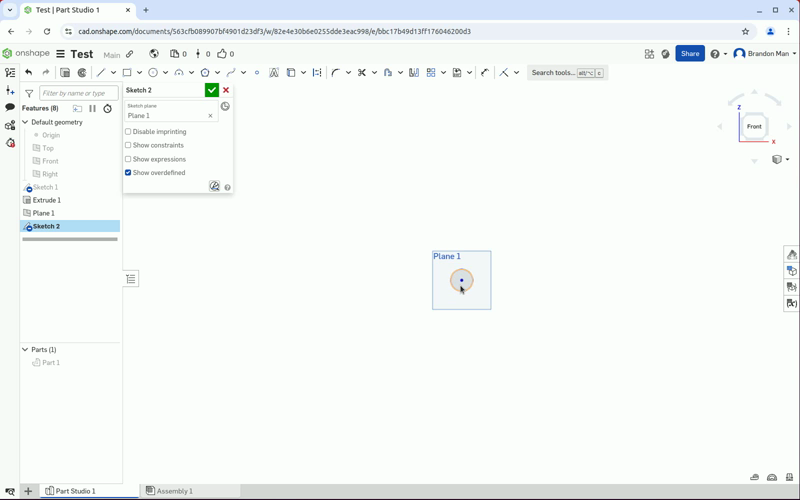
scroll(6)
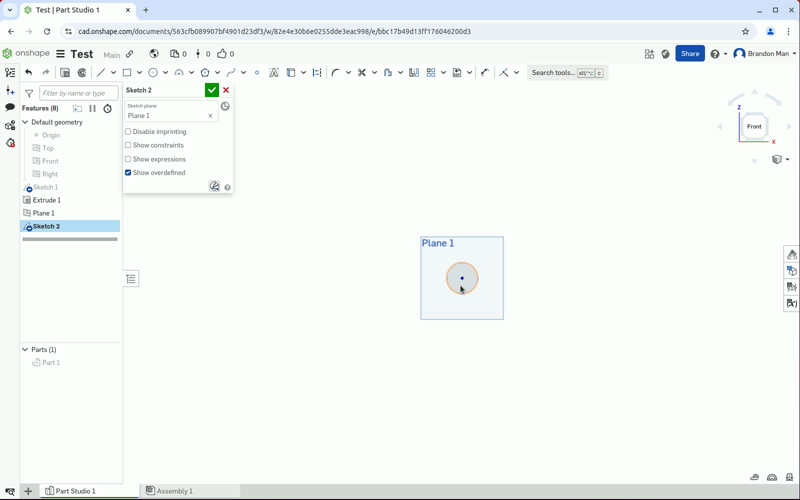
scroll(6)
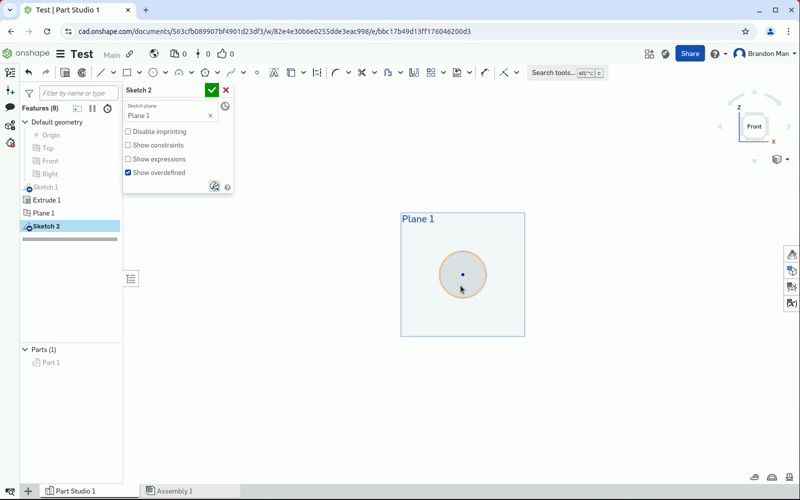
scroll(6)
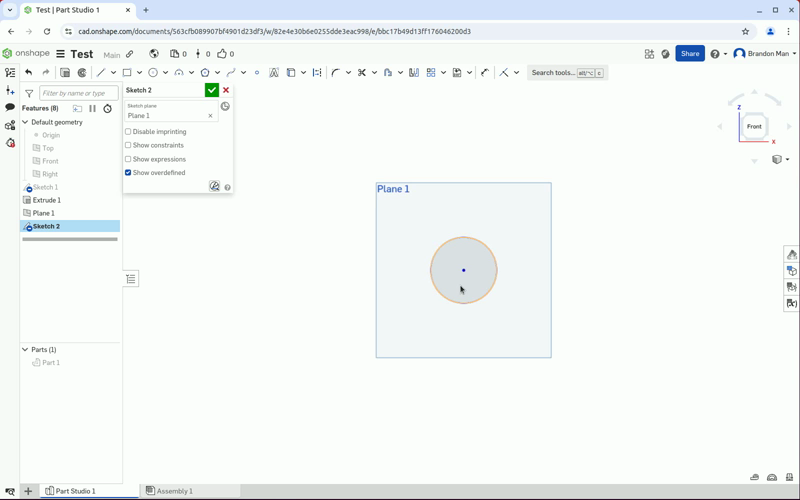
scroll(6)
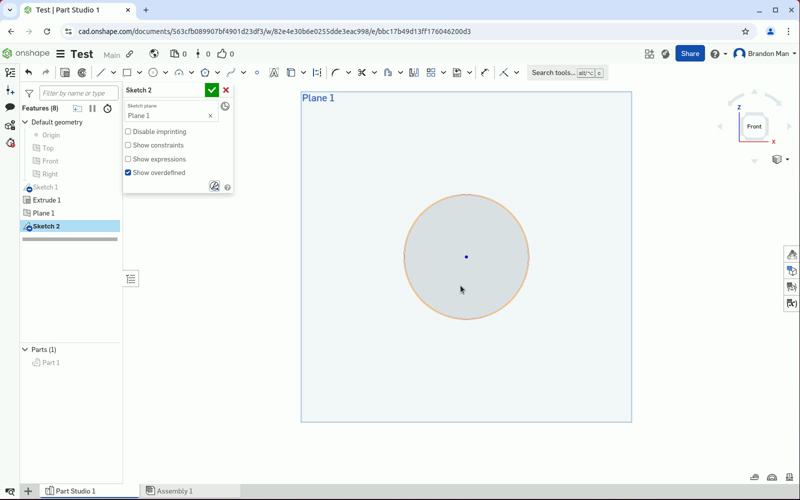
click(460, 285)
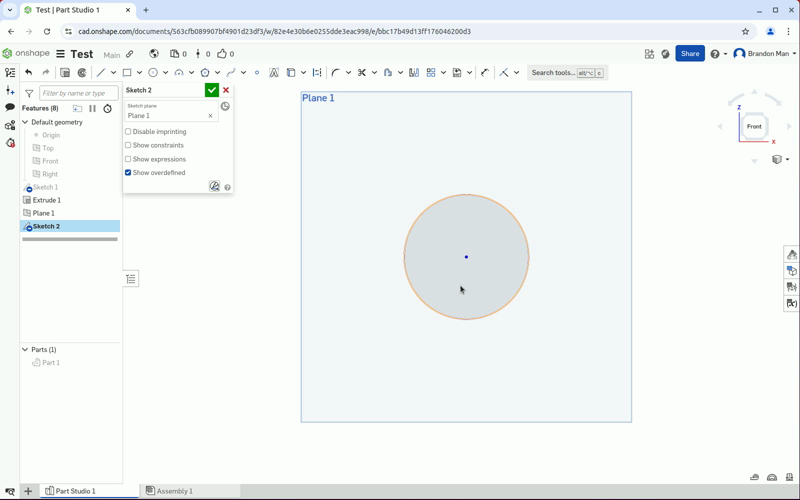
scroll(-6)
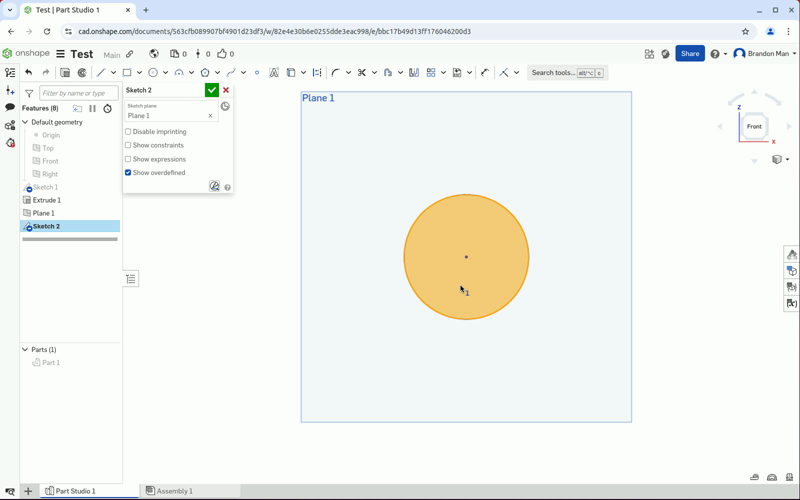
scroll(-6)
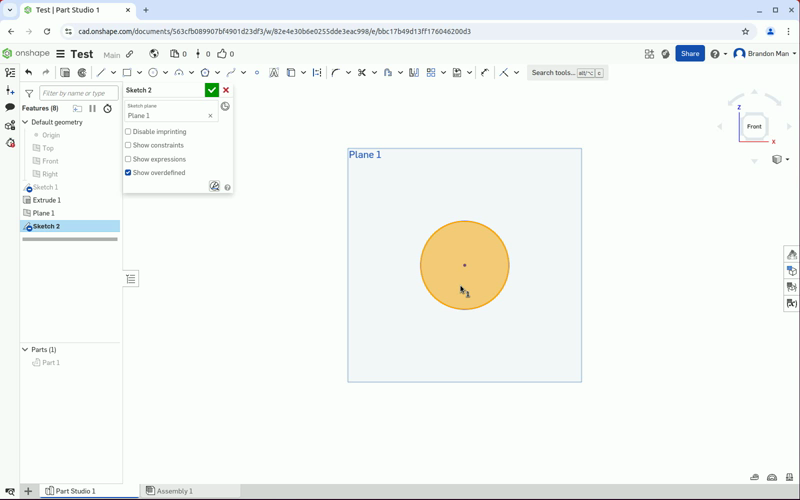
scroll(-6)
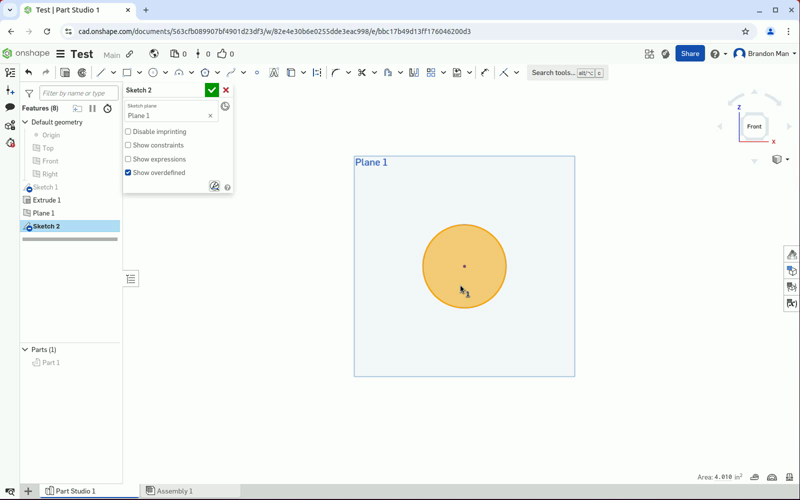
scroll(-6)
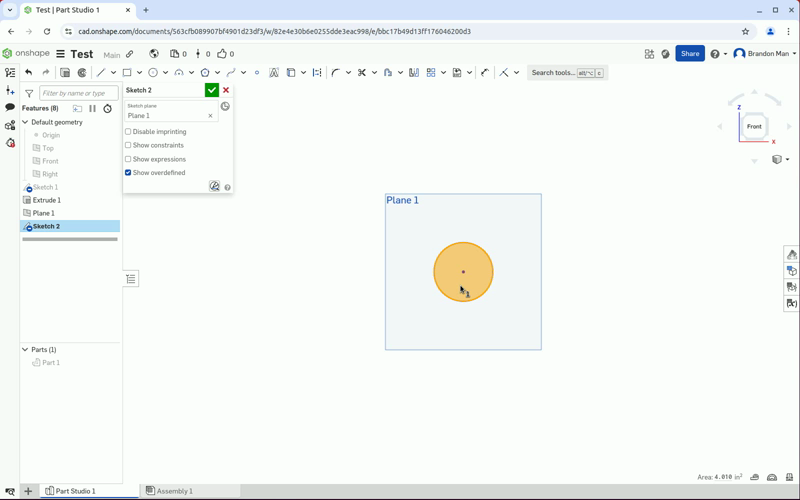
scroll(-6)
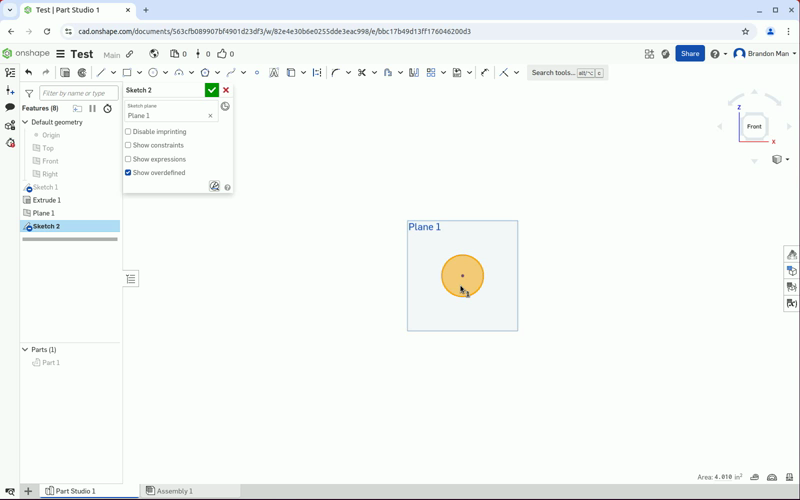
scroll(-6)
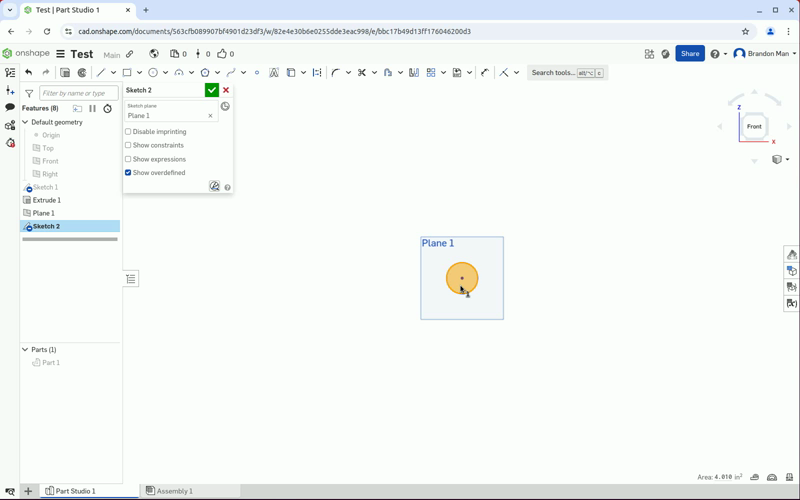
scroll(-6)
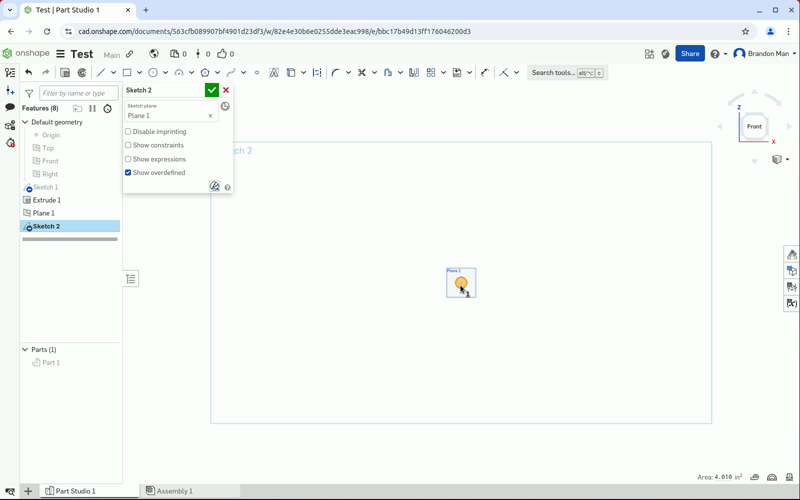
mouse_move(73, 352)
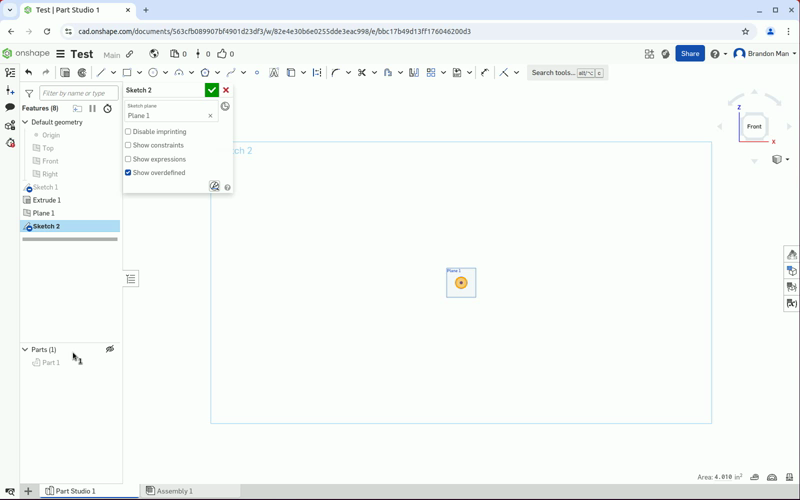
key(shift+y)
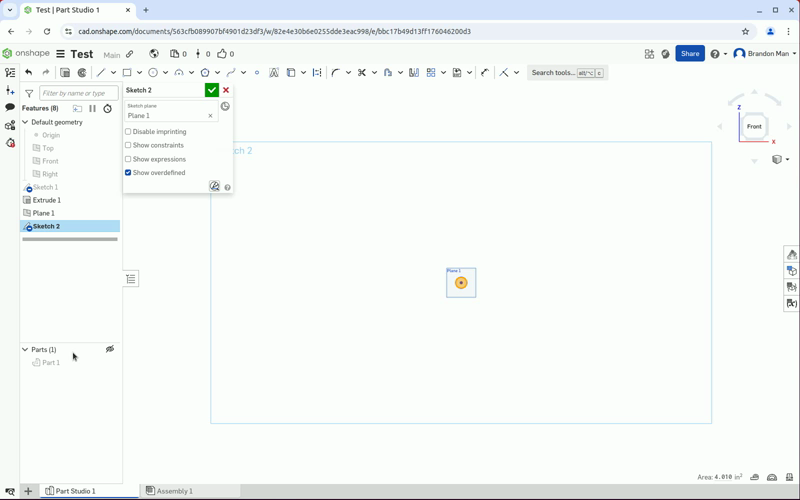
key(shift+e)
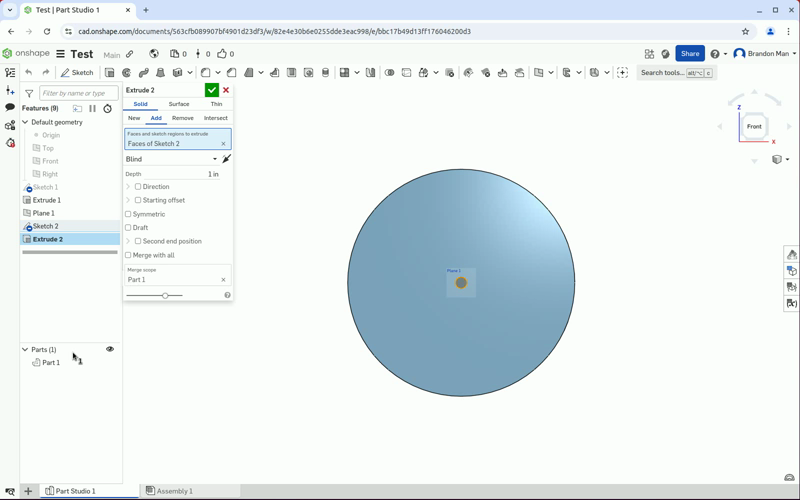
mouse_move(143, 106)
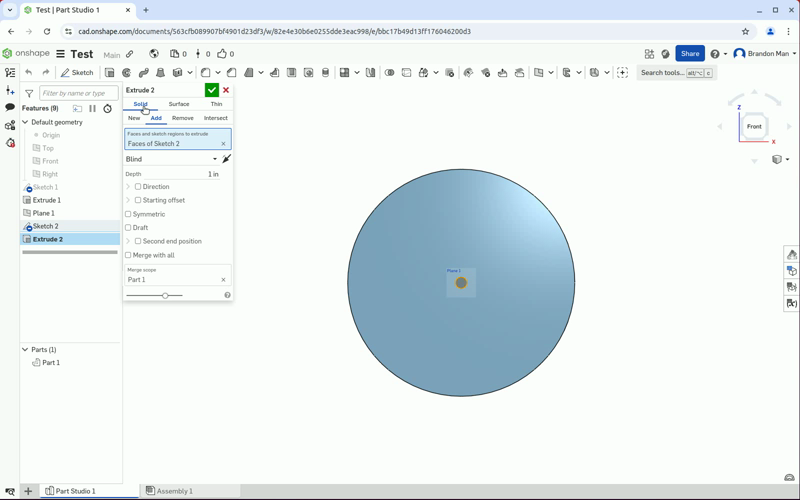
click(143, 106)
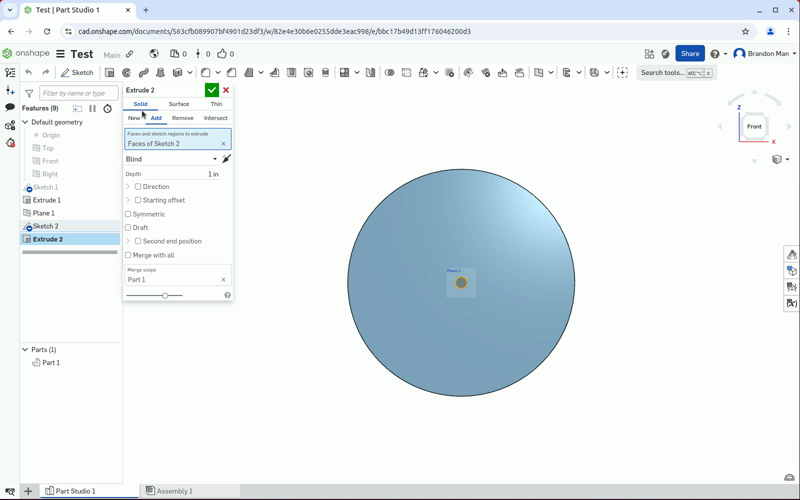
mouse_move(137, 120)
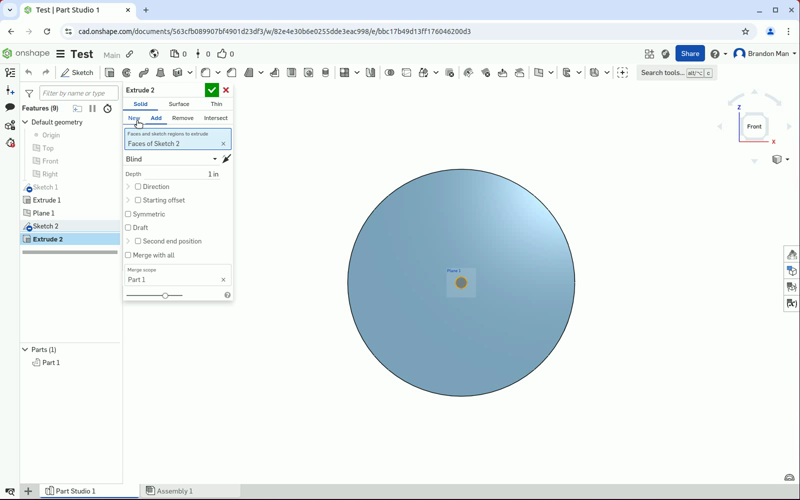
click(137, 120)
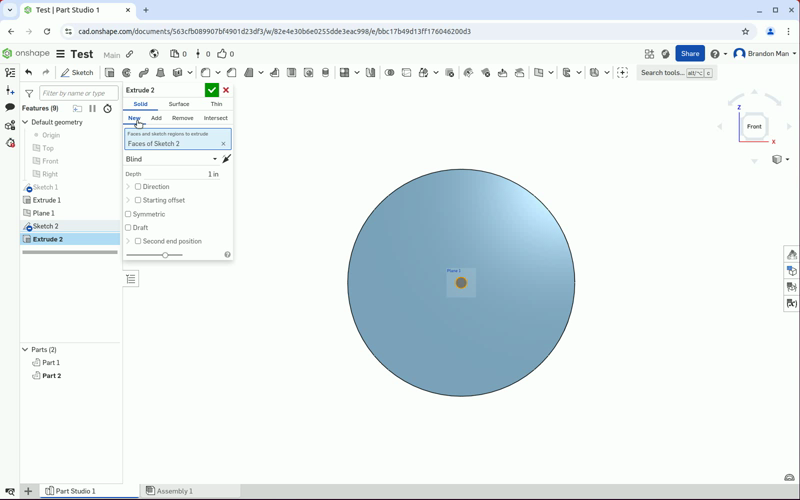
key(tab, 4)
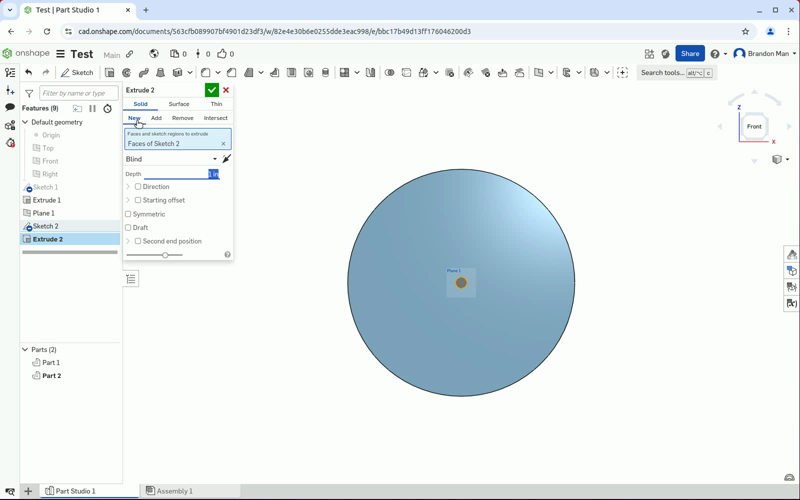
text(1.204)
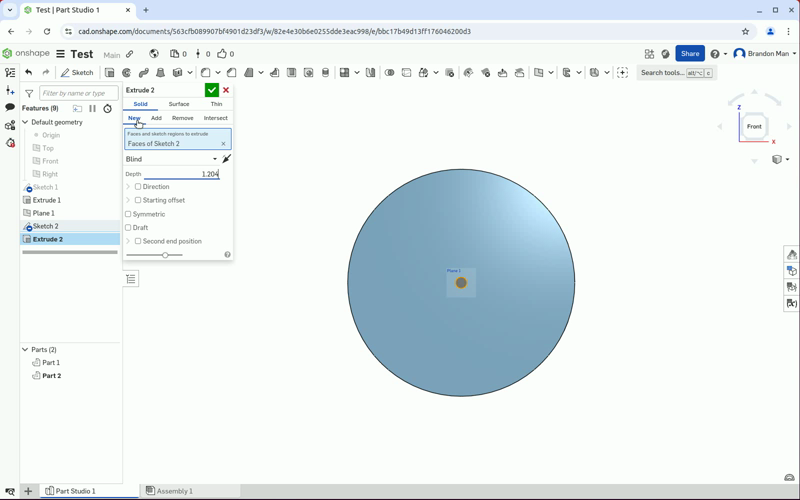
key(enter)
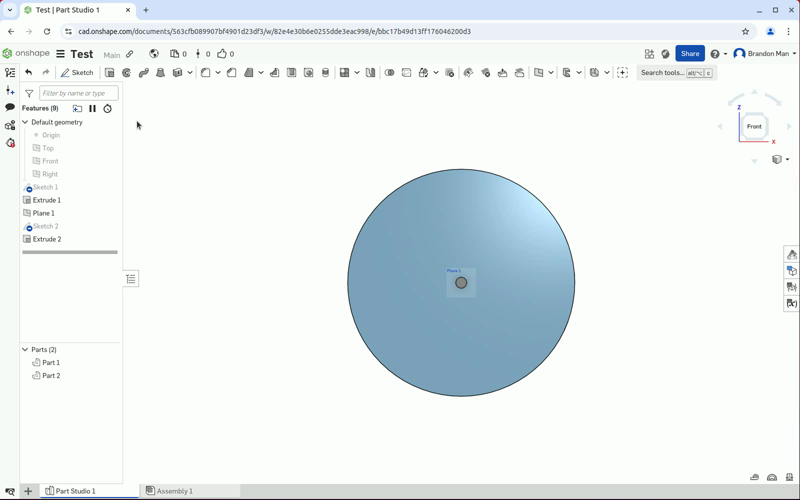
key(shift+h)
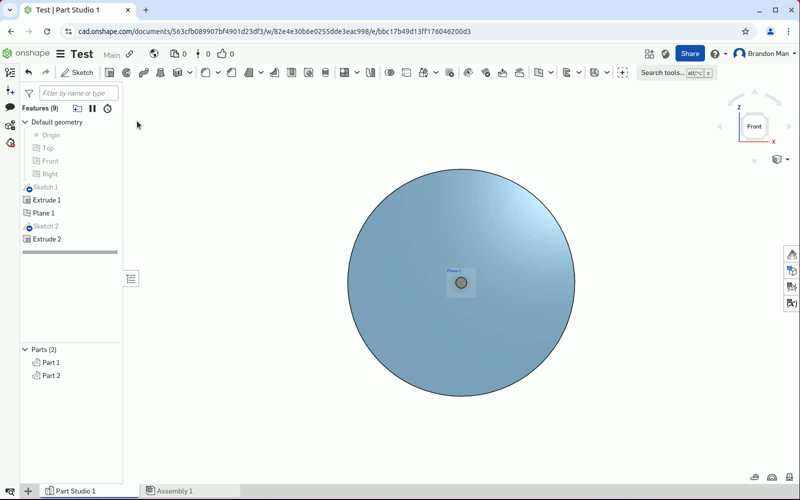
key(shift+h)
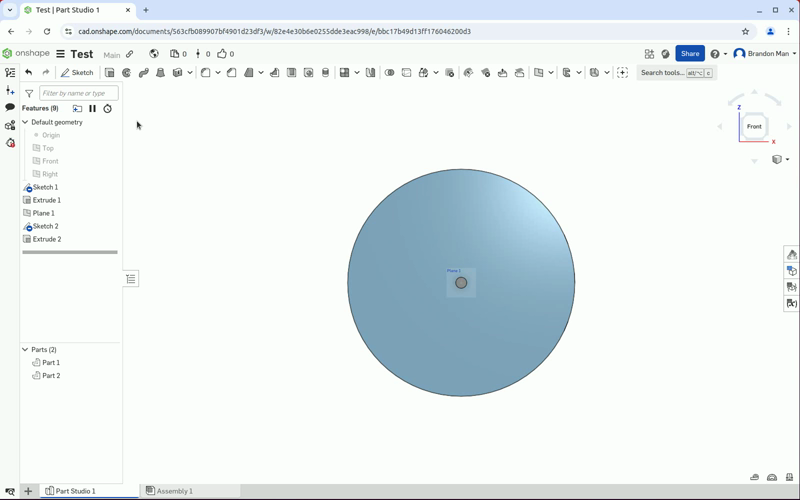
key(shift+7)
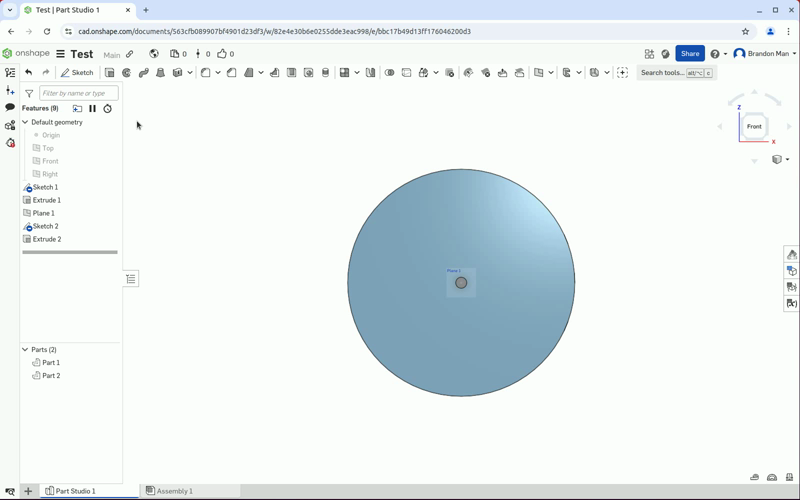
key(left, 2)
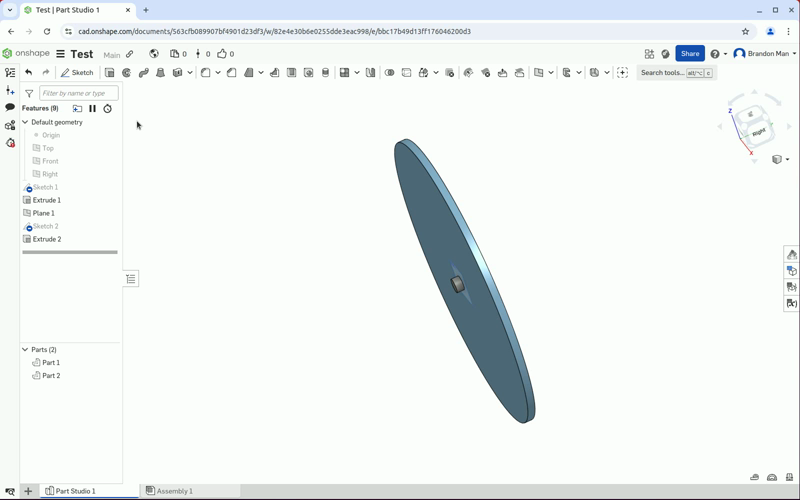
key(down, 2)
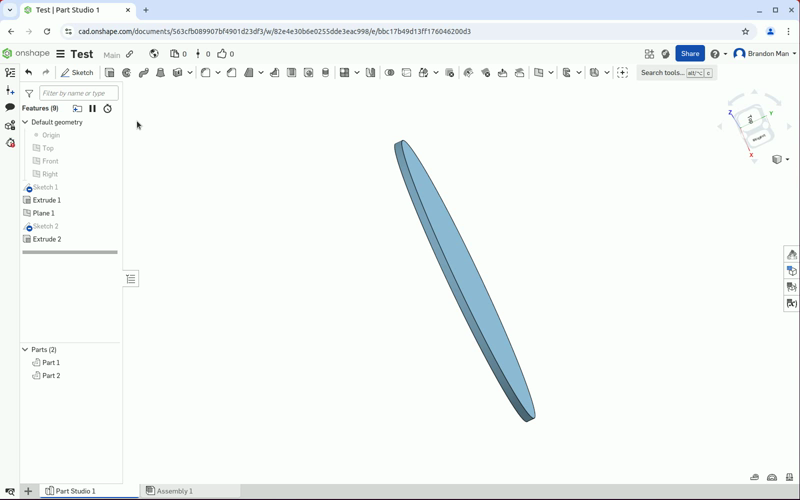
key(up, 2)
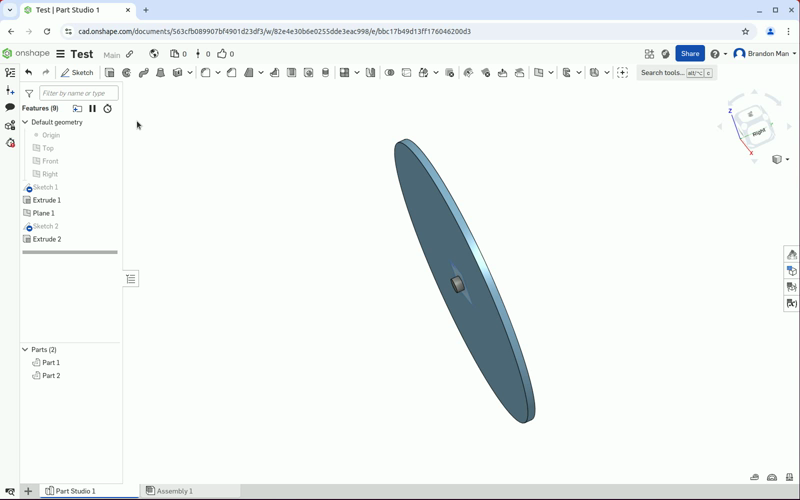
key(right, 2)
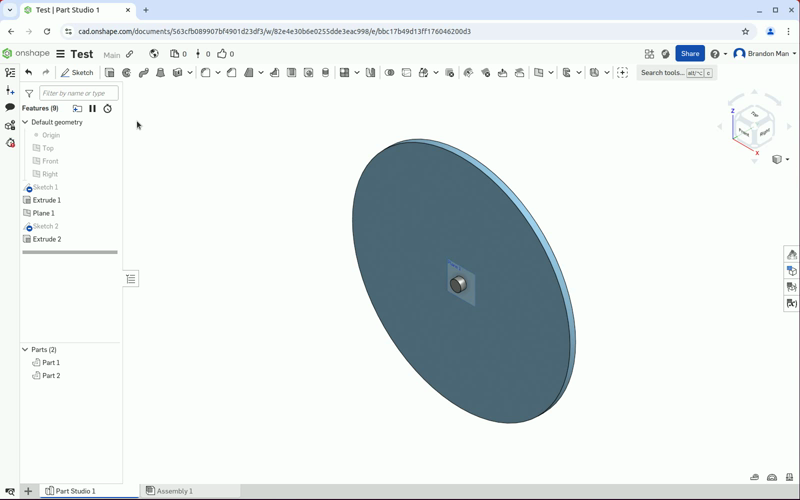
mouse_move(73, 189)
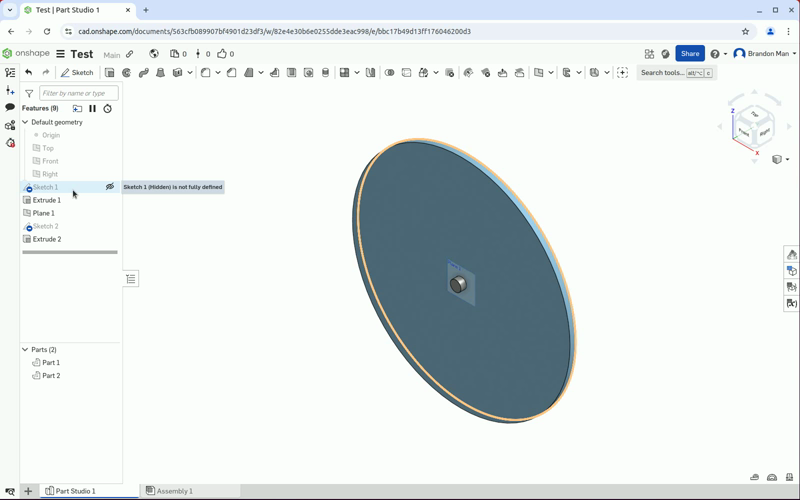
click(73, 189)